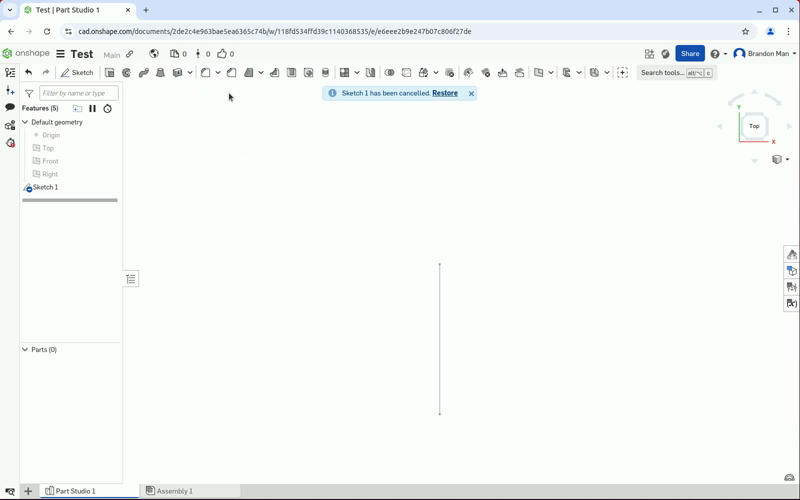
key(shift+h)
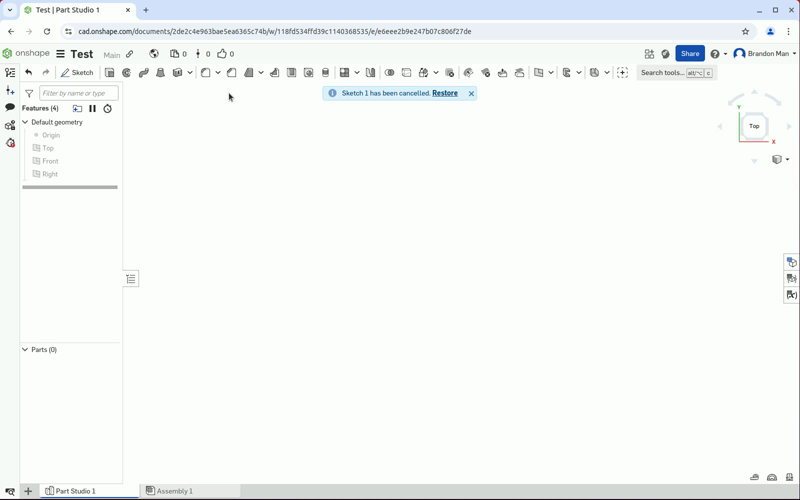
mouse_move(73, 352)
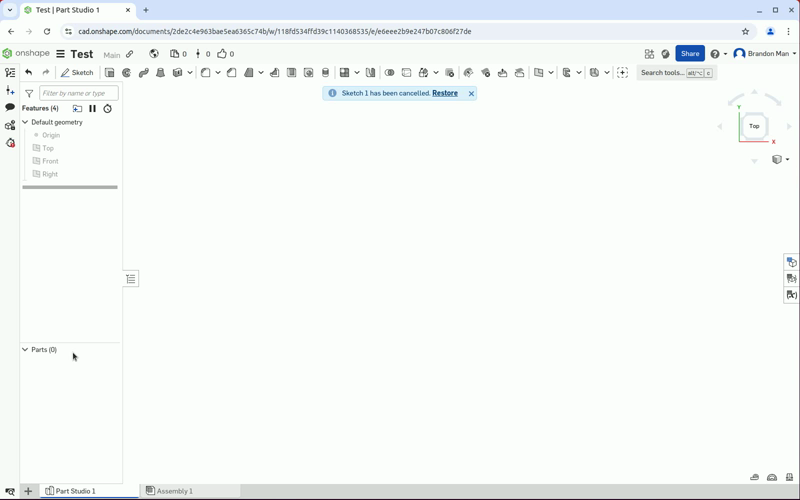
key(y)
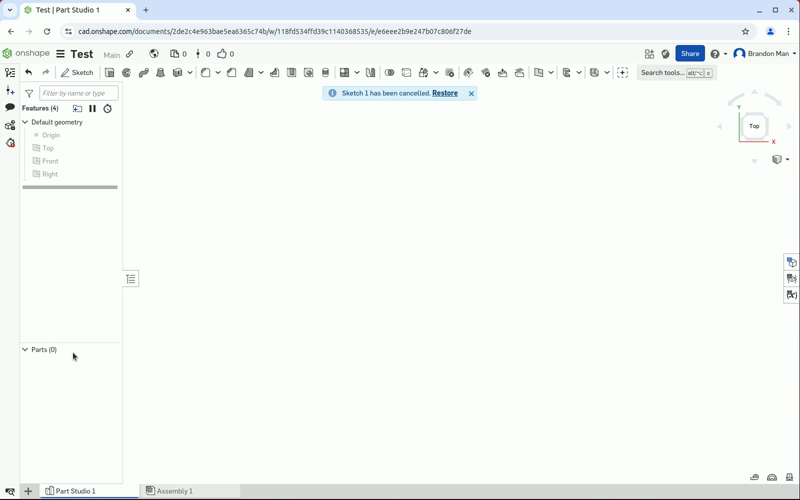
key(shift+p)
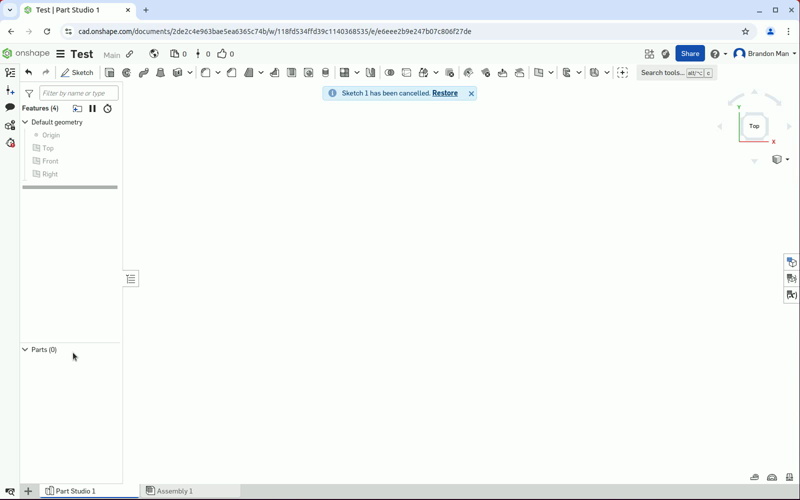
key(space)
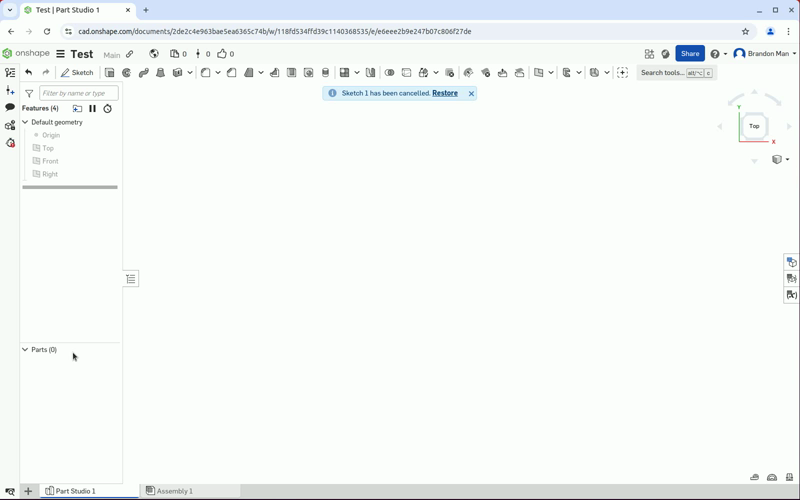
key_down(shift)
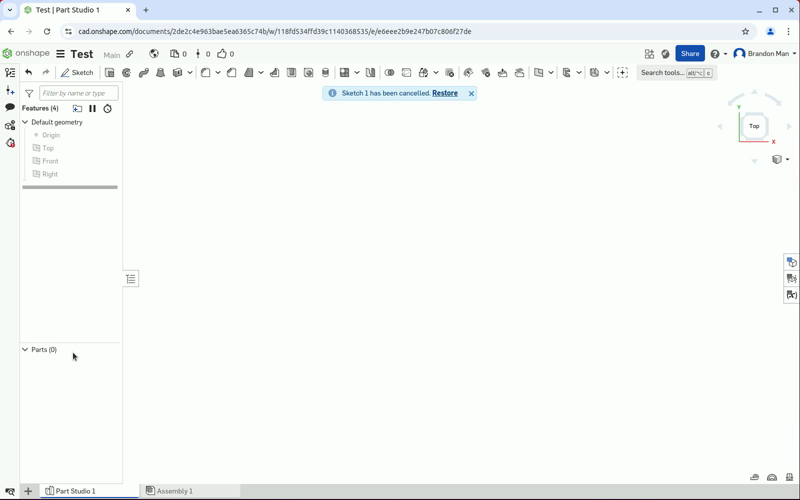
key(up)
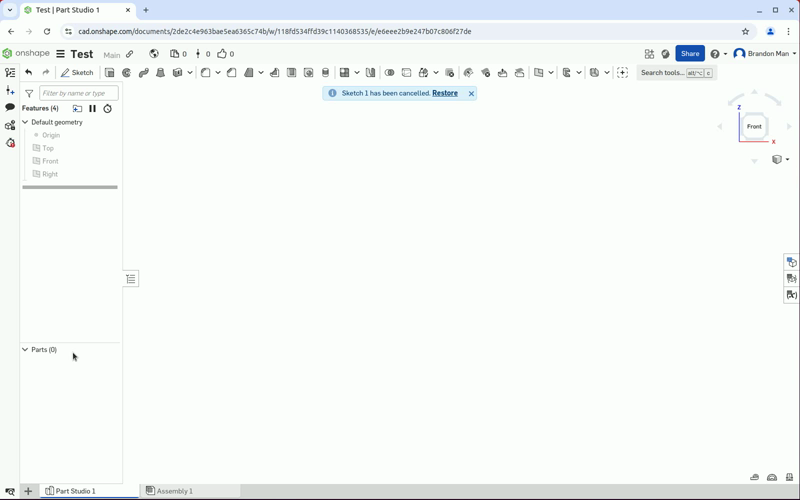
key_up(shift)
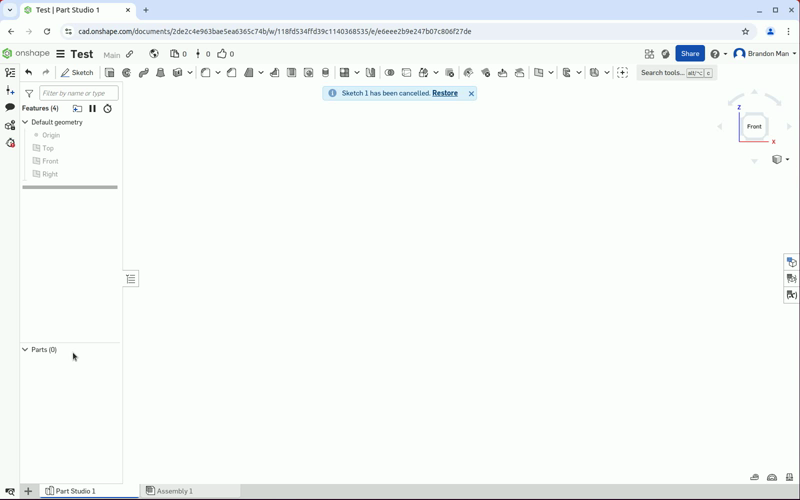
mouse_move(73, 352)
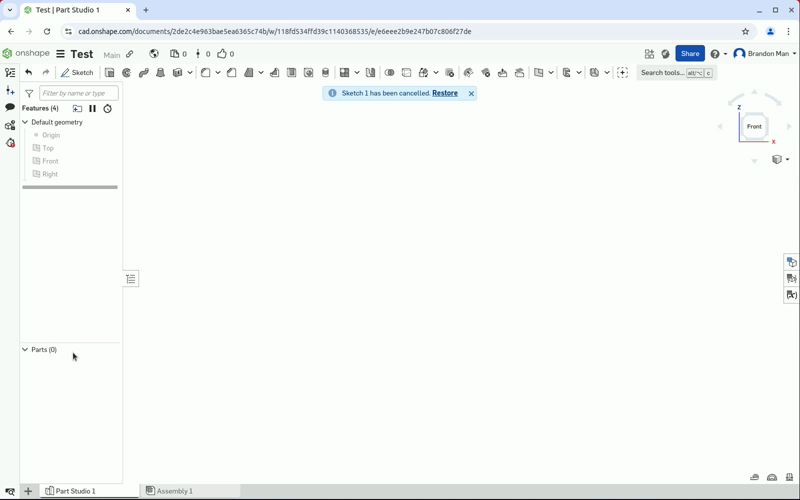
key(shift+y)
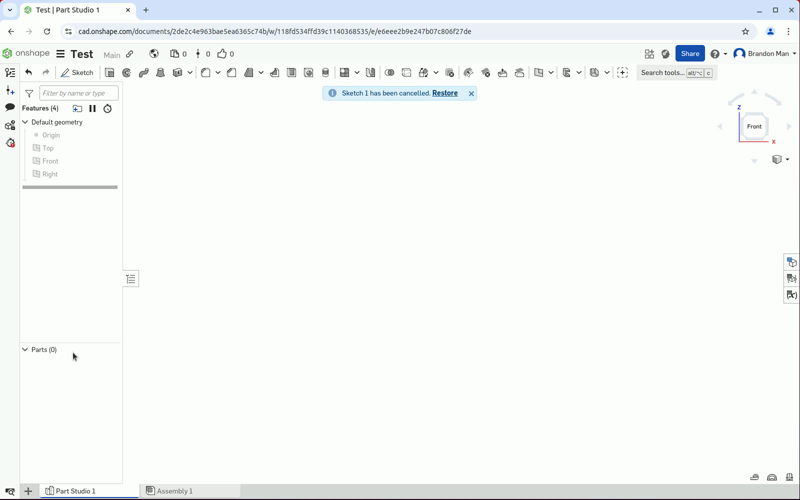
key(shift+s)
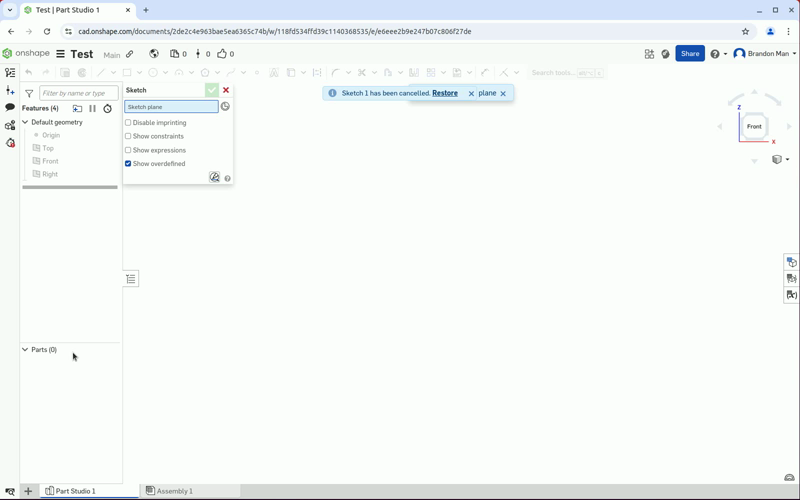
mouse_move(73, 163)
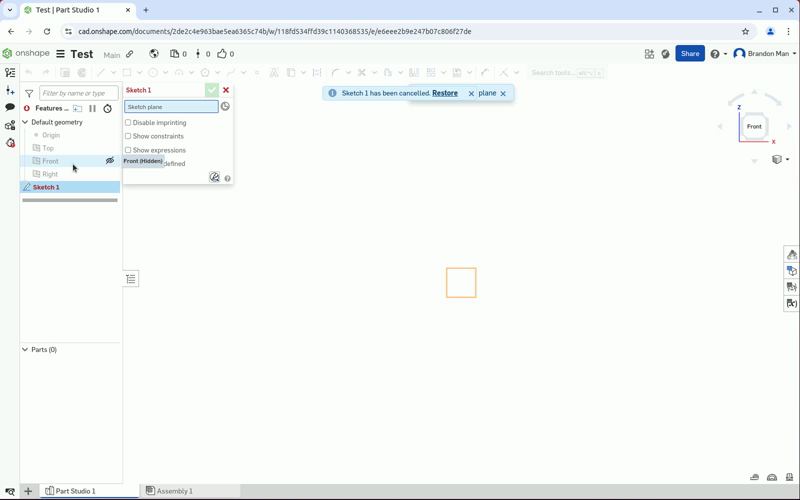
click(73, 163)
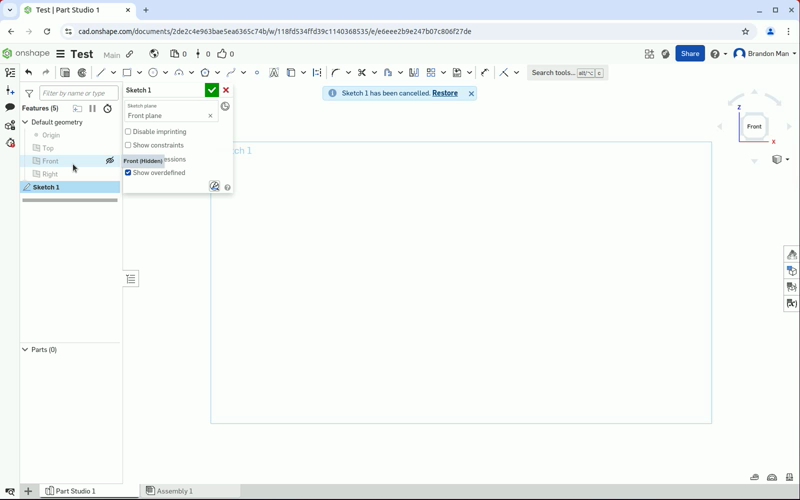
mouse_move(73, 352)
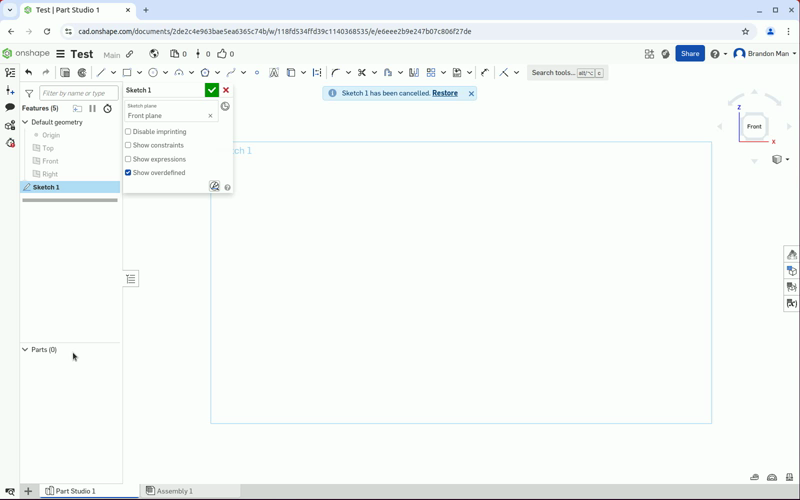
key(y)
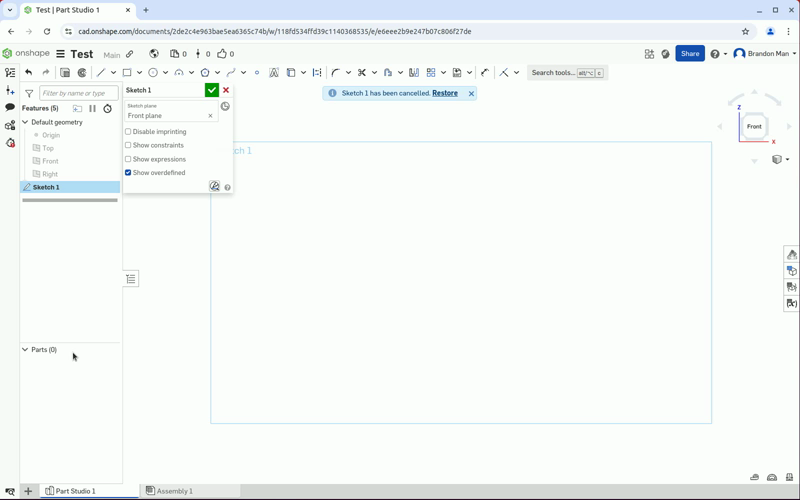
key(l)
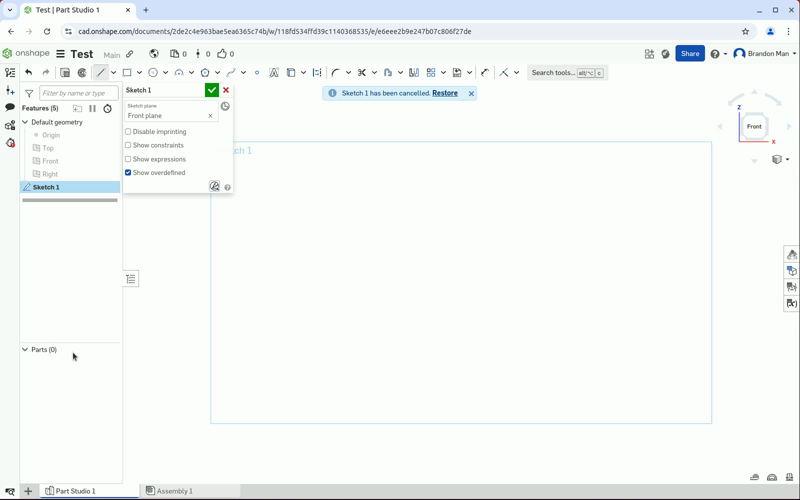
key_down(shift)
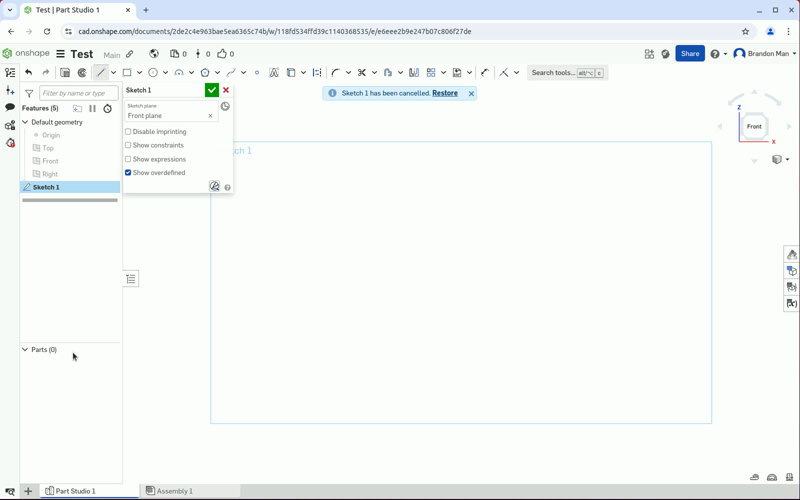
mouse_move(460, 282)
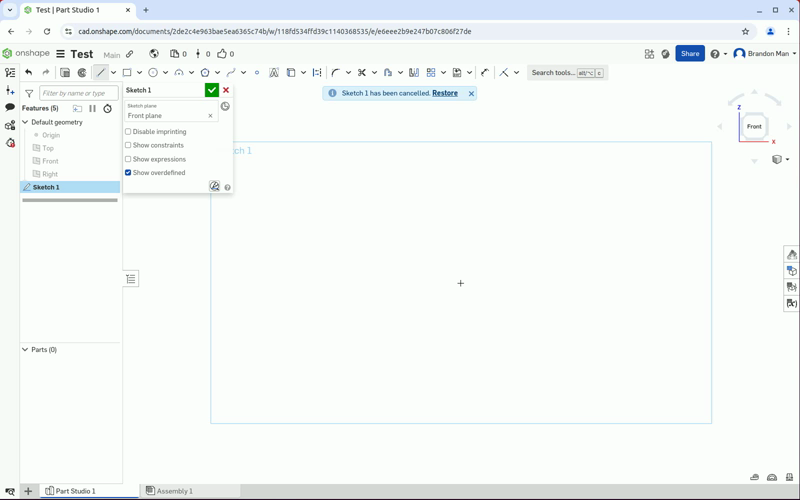
click(460, 282)
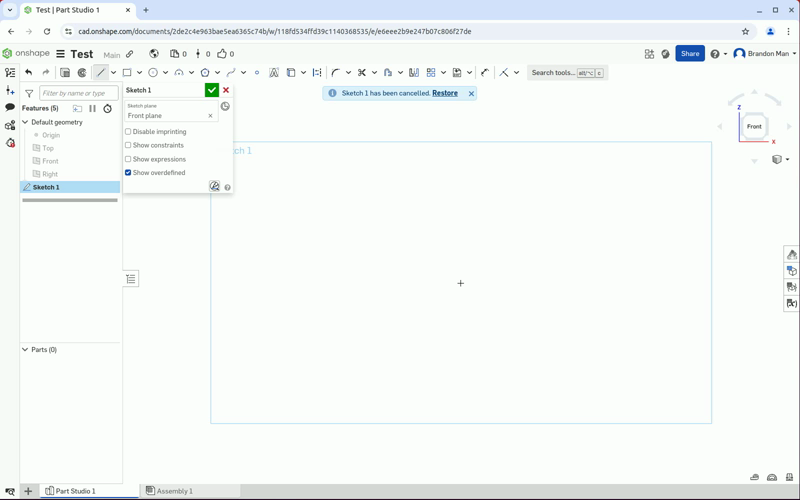
key_up(shift)
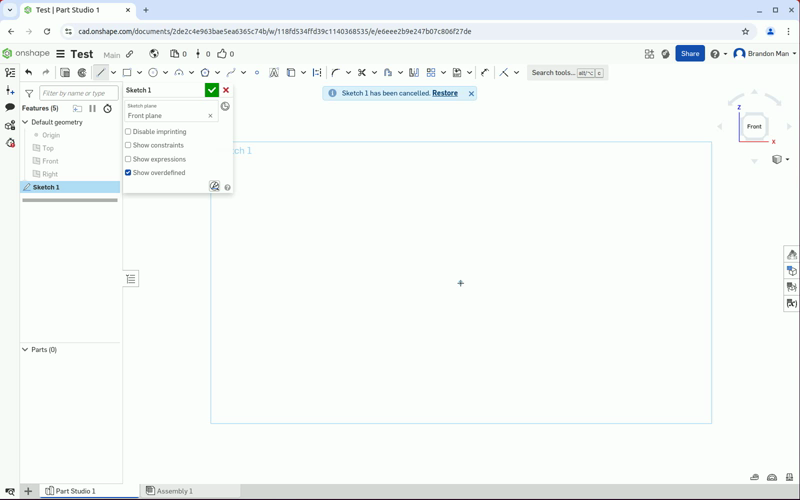
key_down(shift)
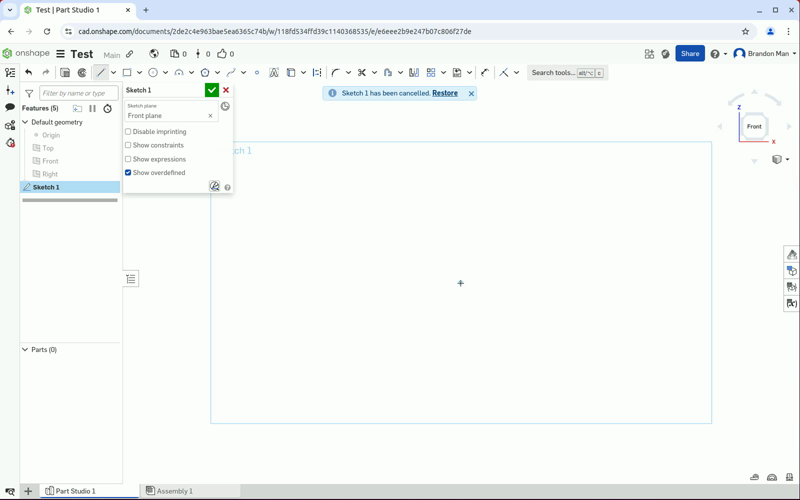
mouse_move(490, 282)
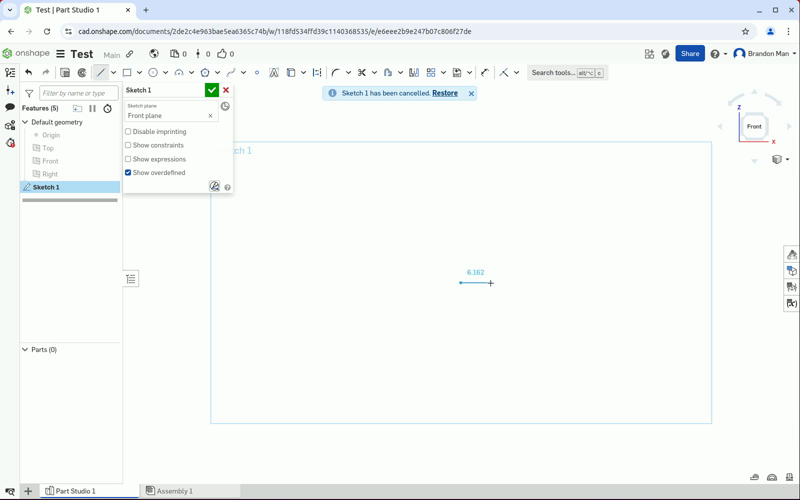
mouse_move(468, 282)
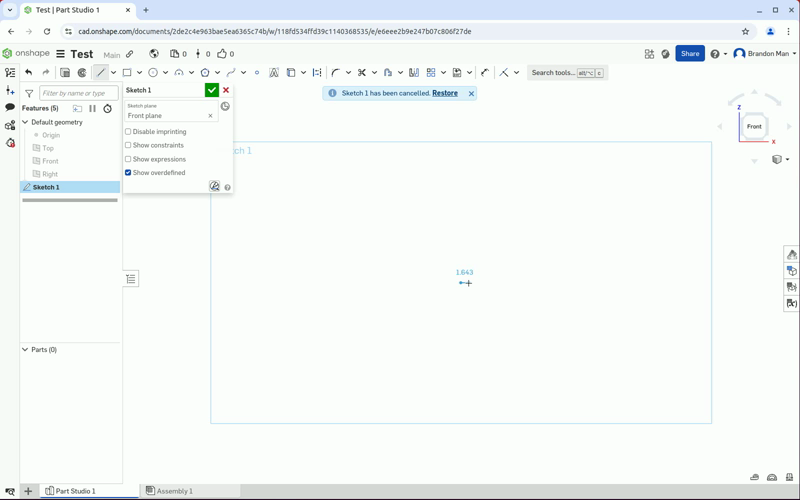
click(468, 282)
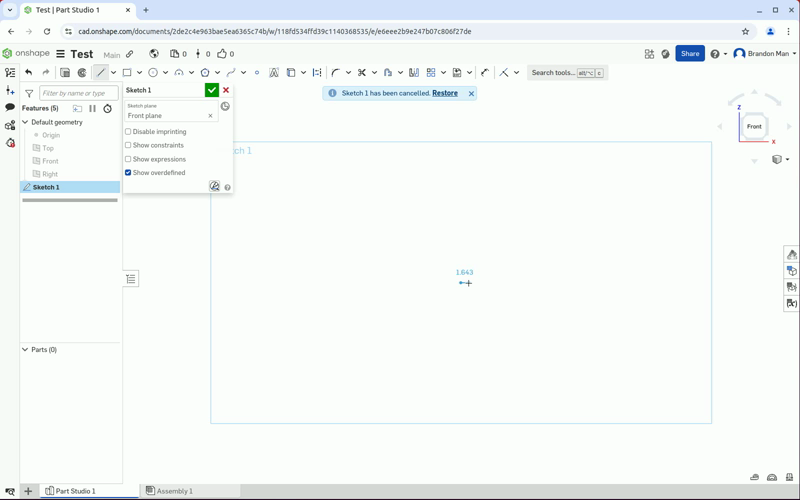
key_up(shift)
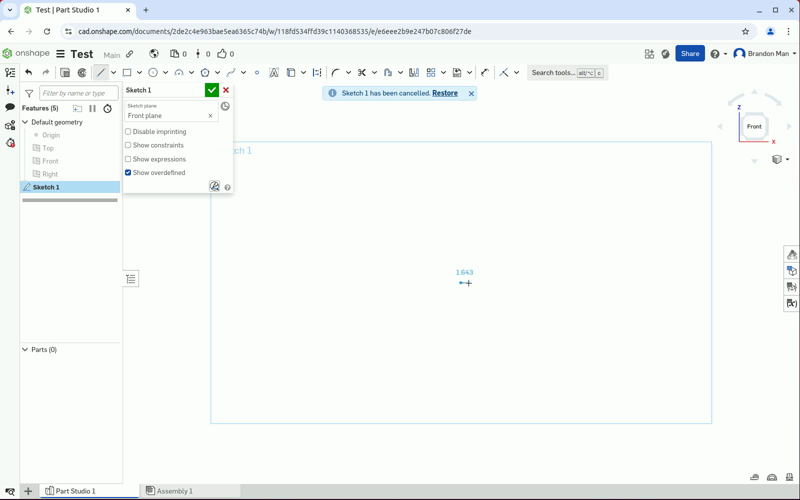
key_down(shift)
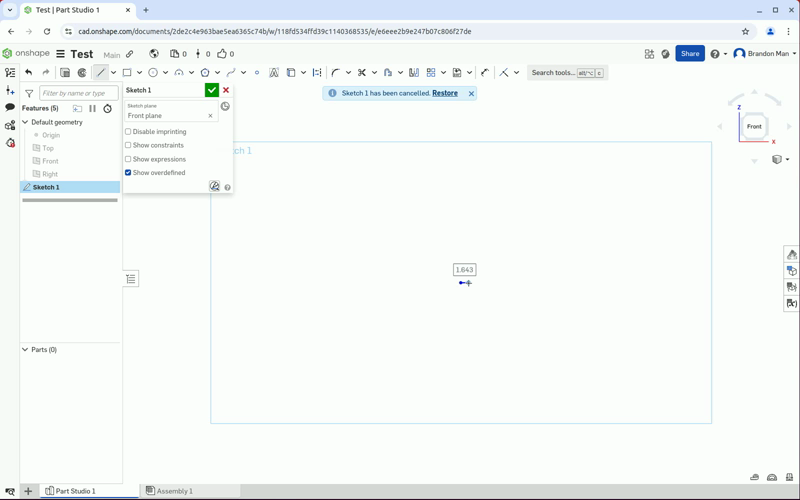
mouse_move(468, 178)
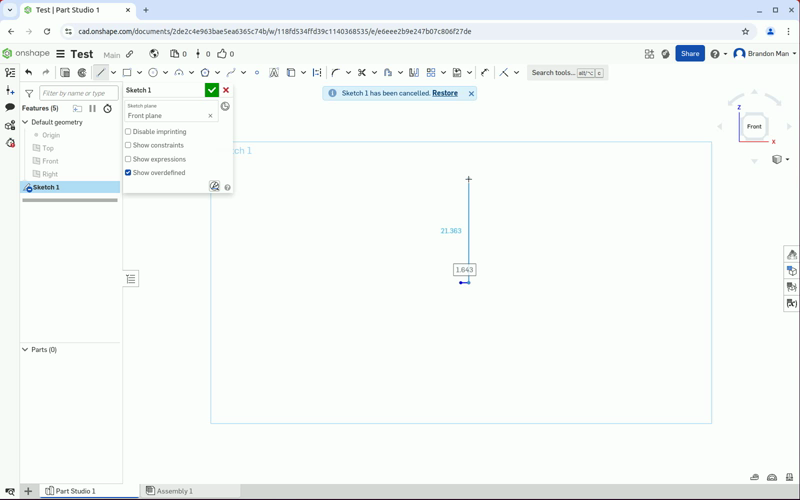
click(468, 178)
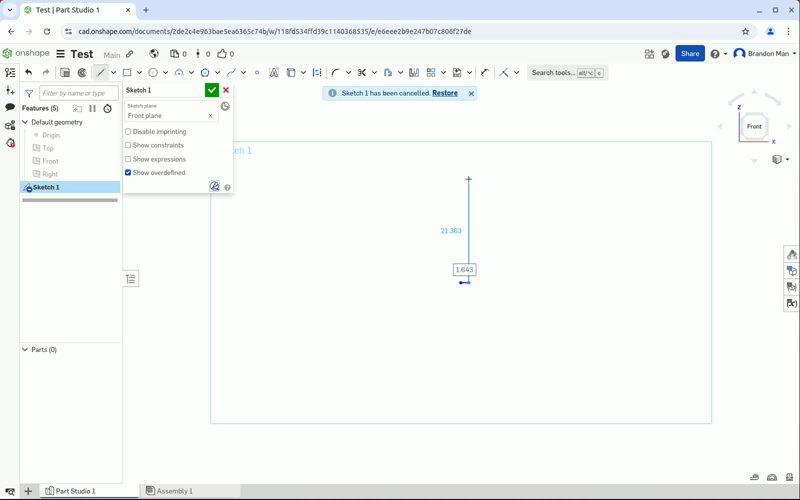
key_up(shift)
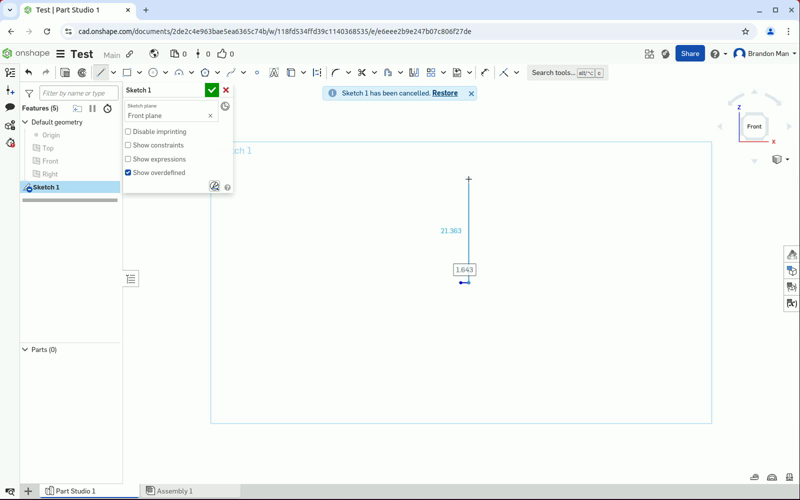
key_down(shift)
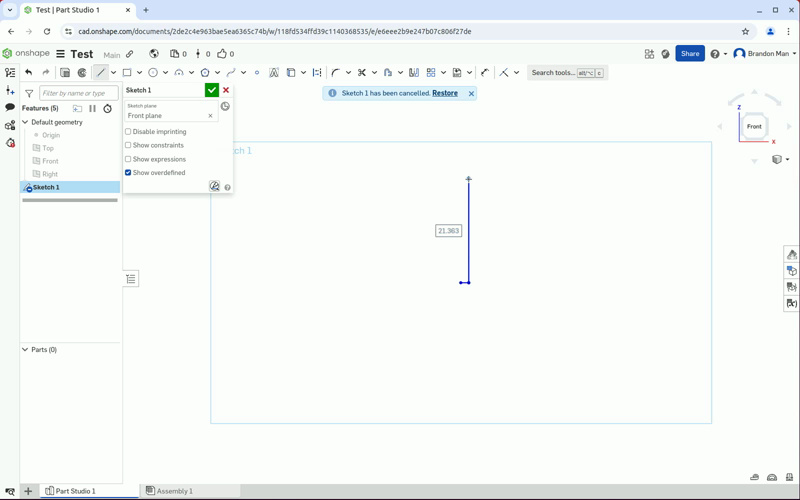
mouse_move(498, 178)
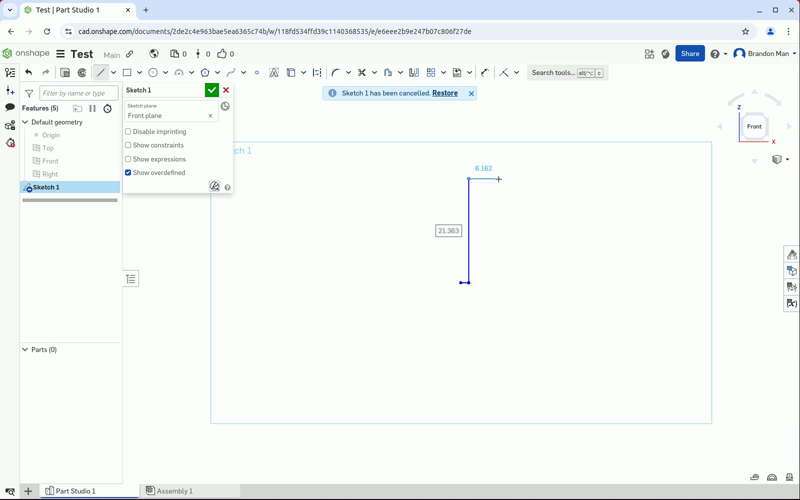
mouse_move(460, 178)
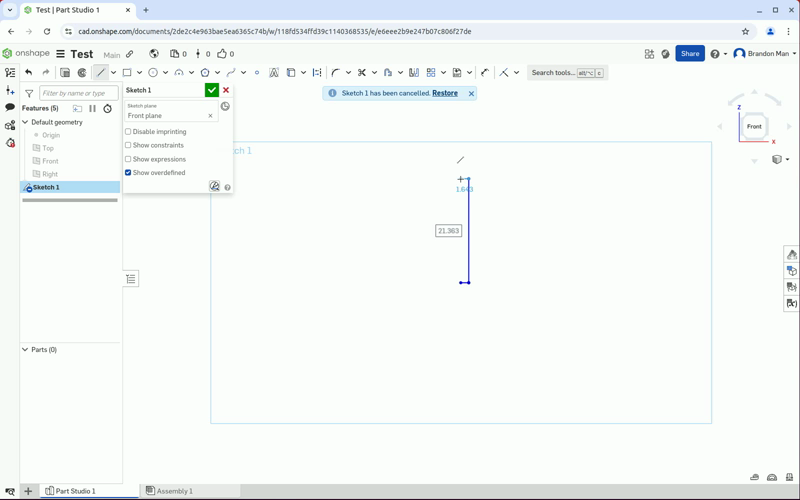
click(460, 178)
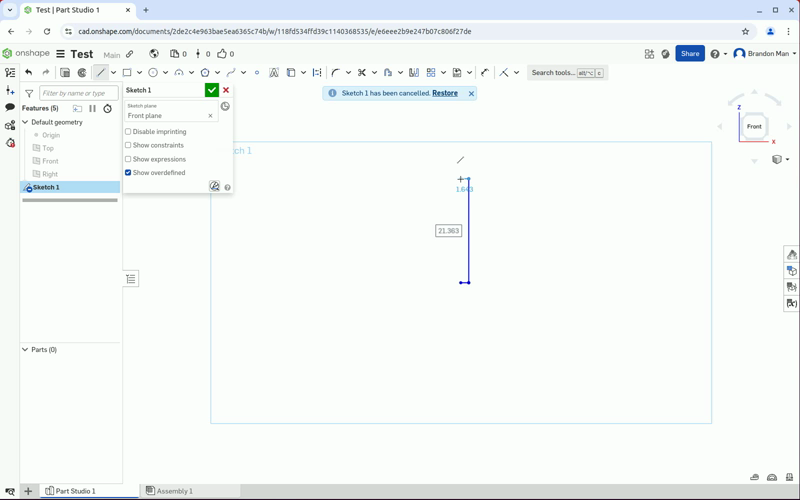
key_up(shift)
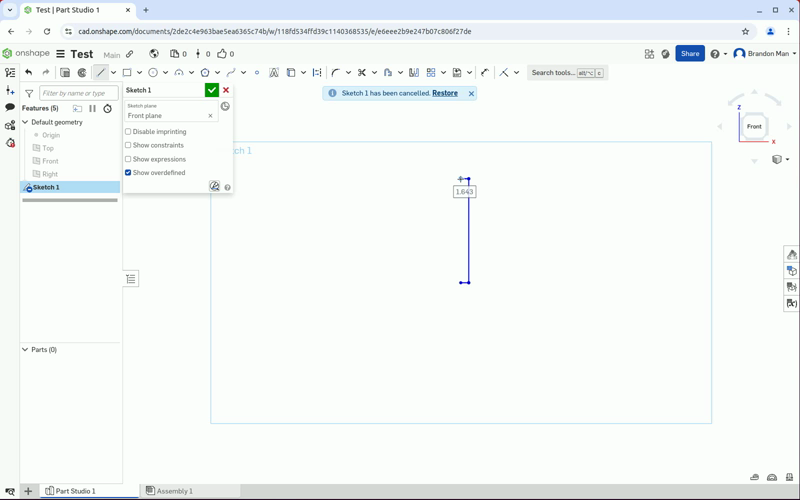
key_down(shift)
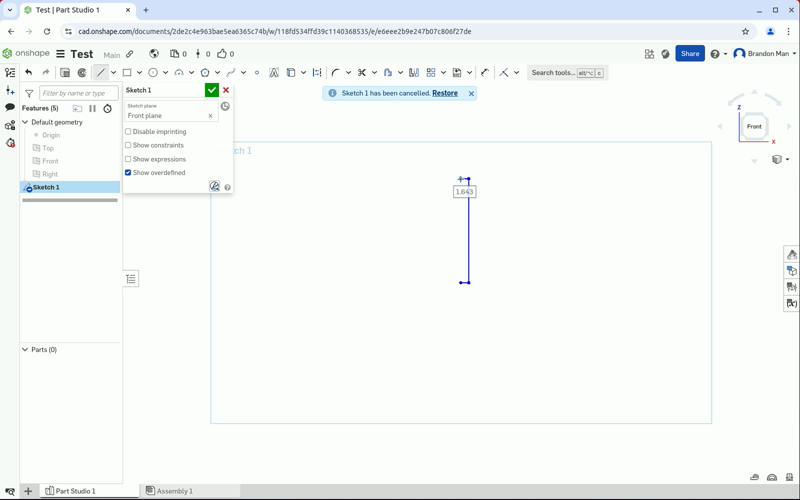
mouse_move(460, 282)
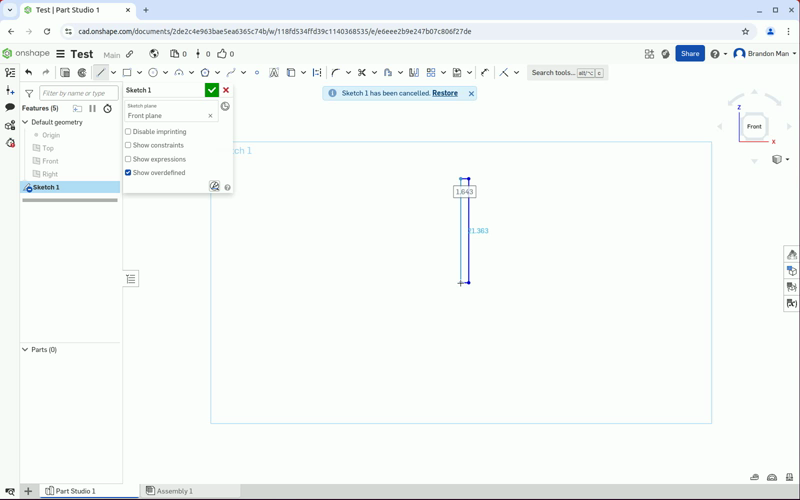
key_up(shift)
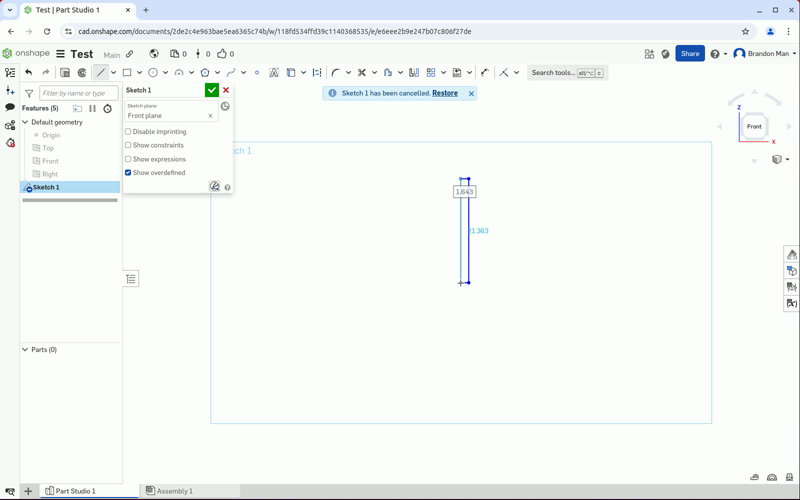
click(460, 282)
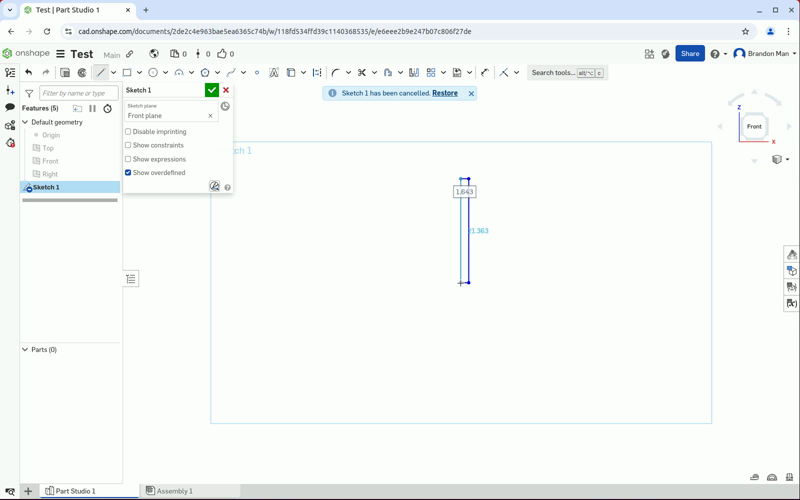
key(esc)
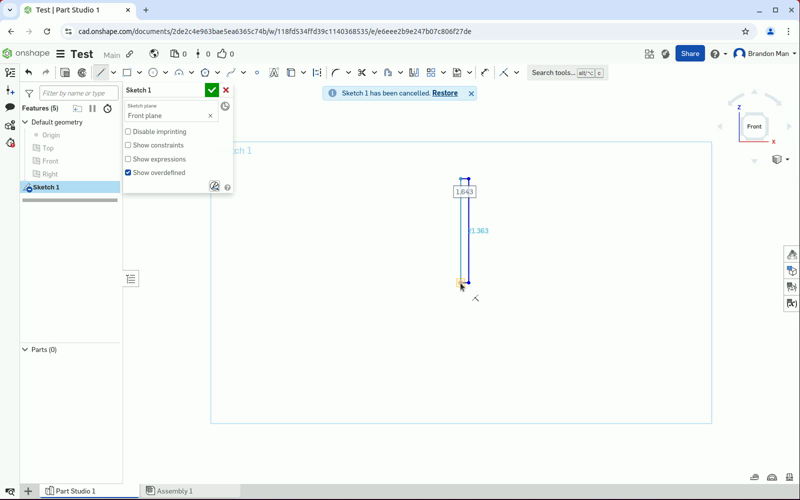
mouse_move(463, 225)
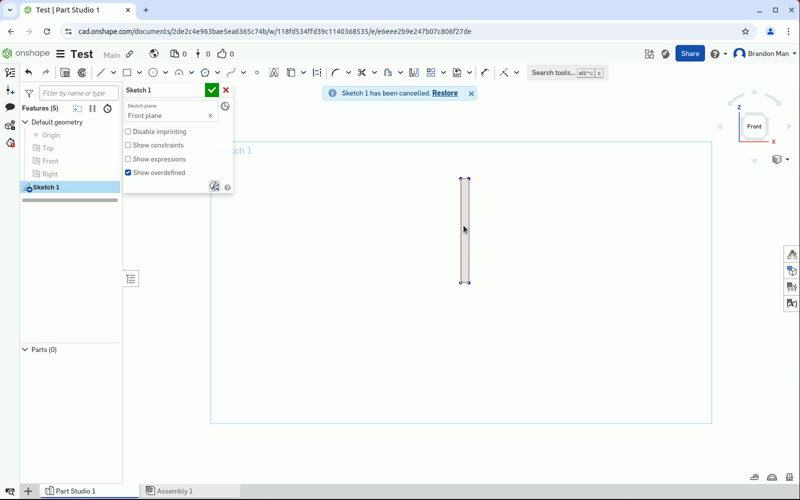
scroll(6)
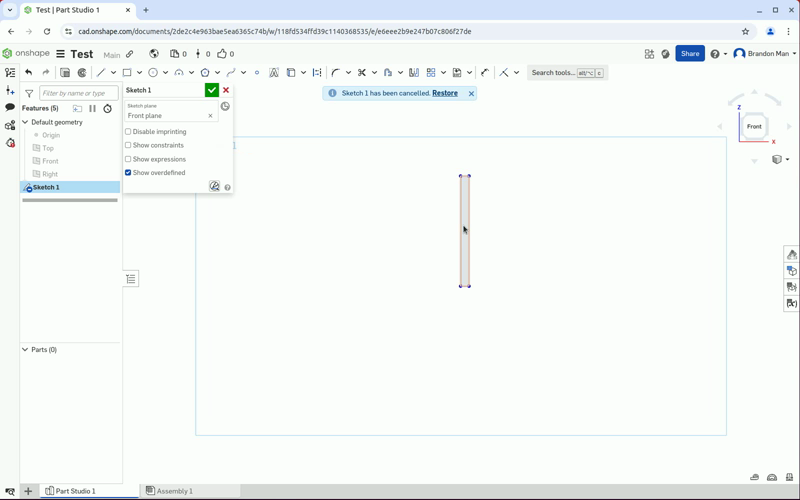
scroll(6)
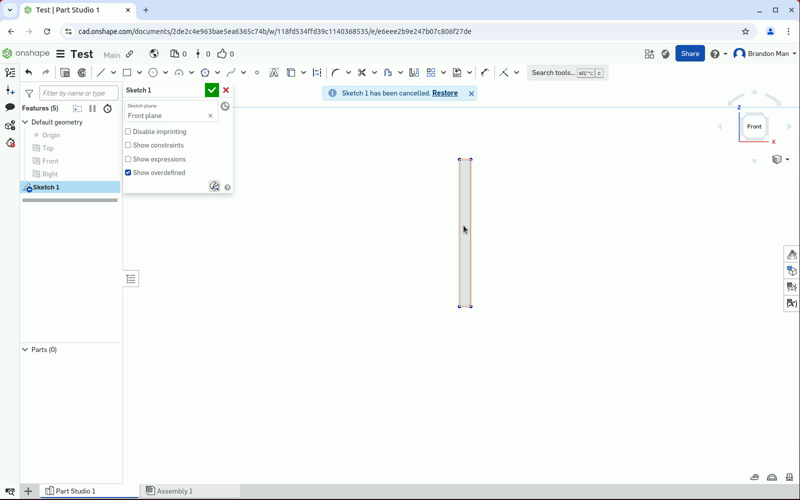
scroll(6)
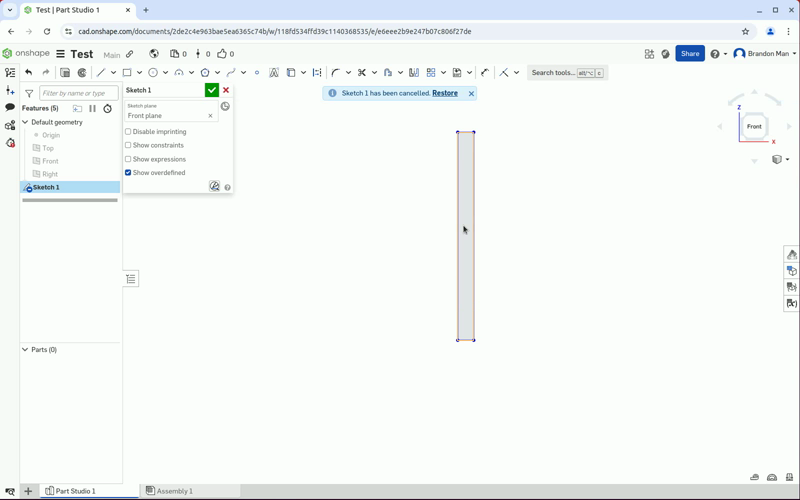
scroll(6)
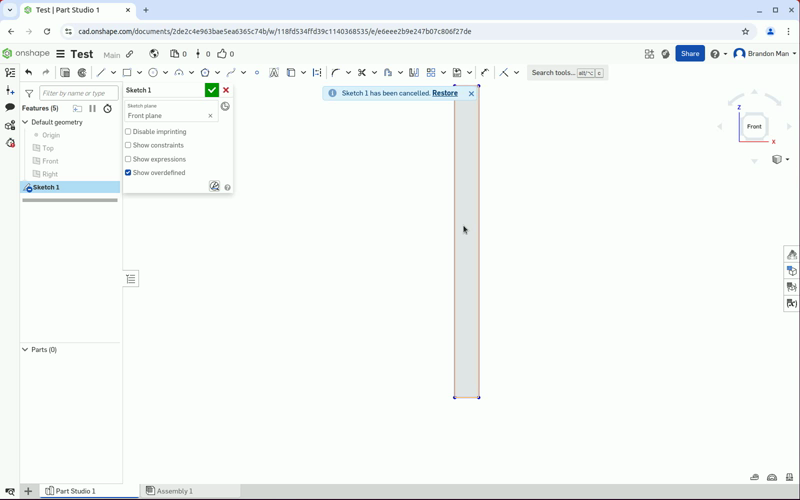
scroll(6)
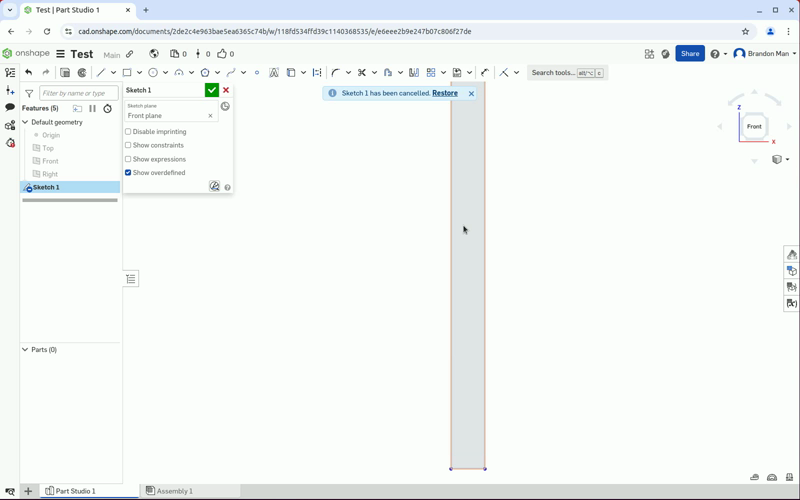
scroll(6)
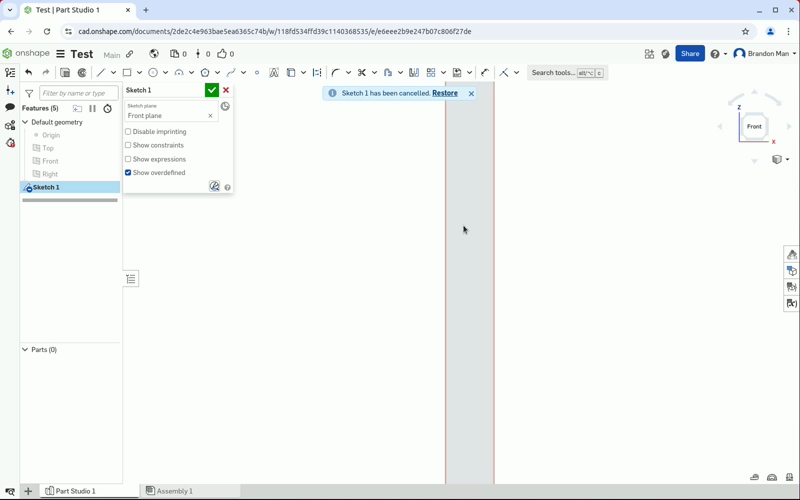
scroll(6)
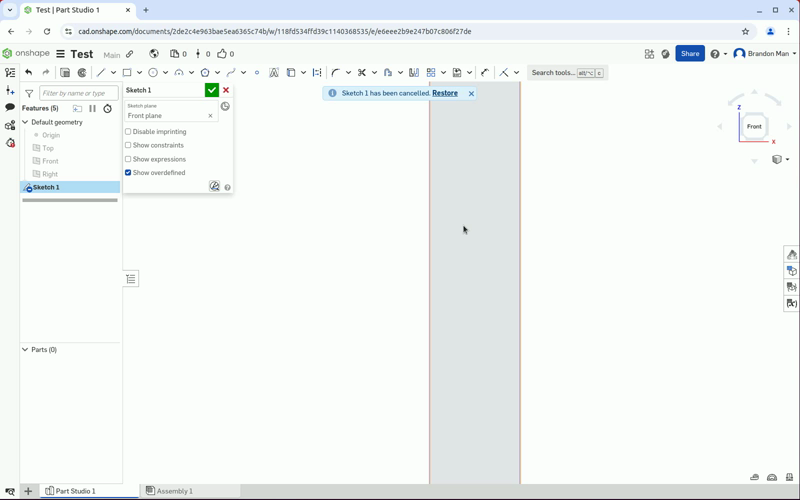
click(463, 225)
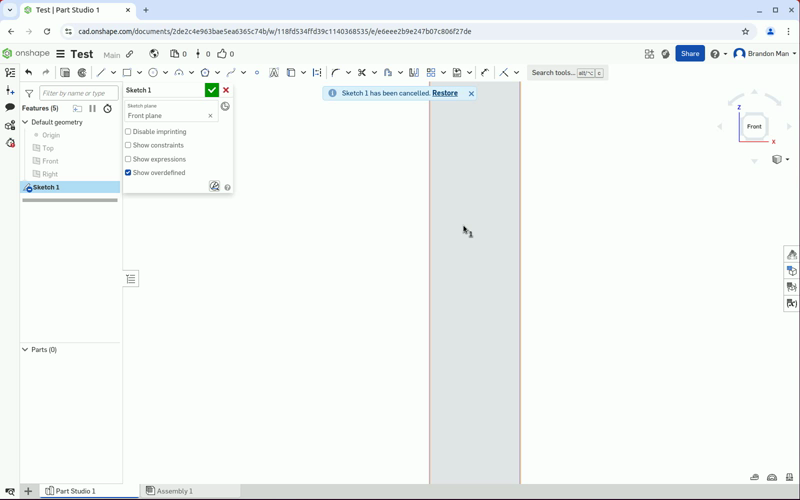
scroll(-6)
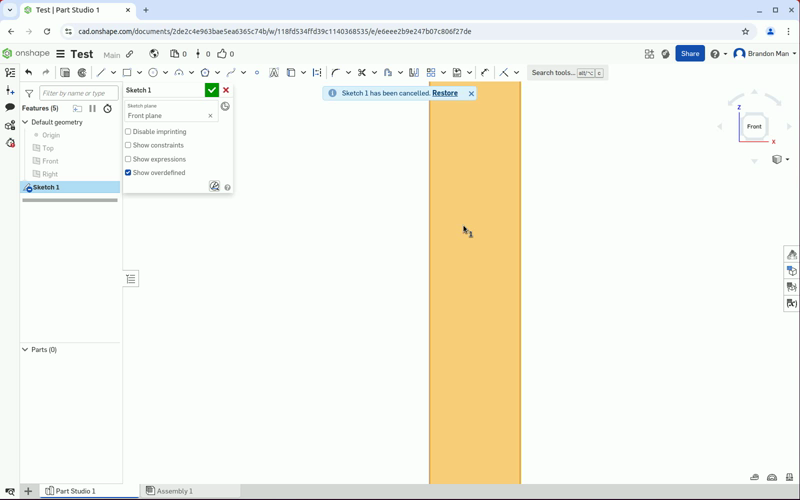
scroll(-6)
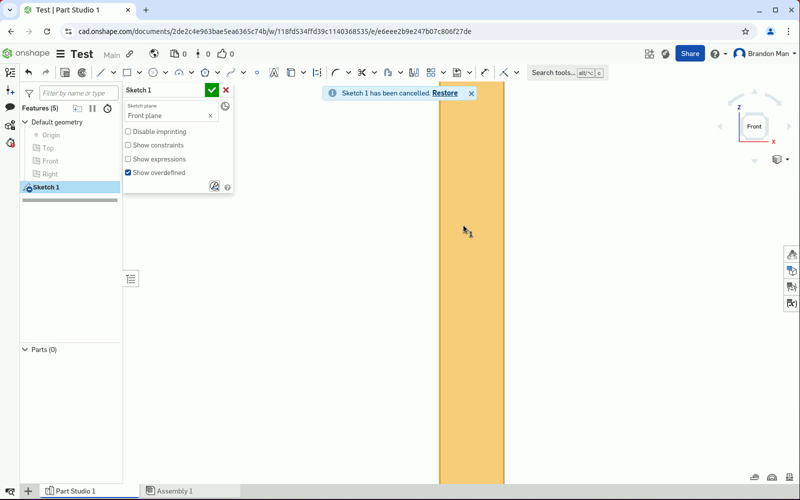
scroll(-6)
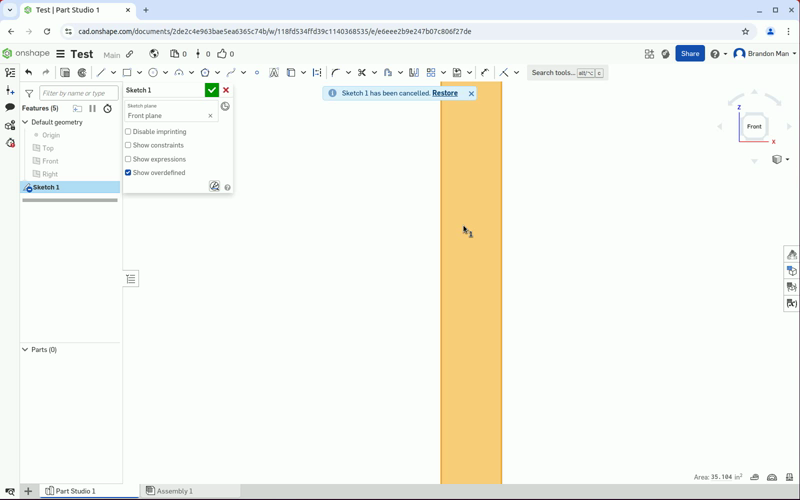
scroll(-6)
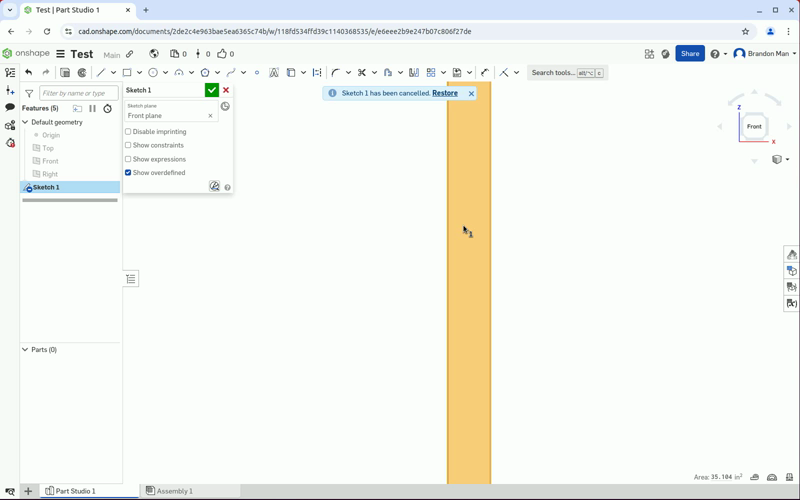
scroll(-6)
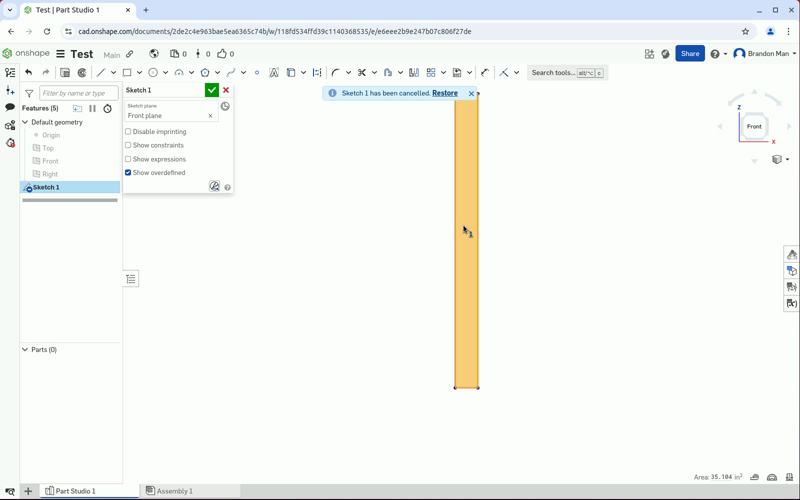
scroll(-6)
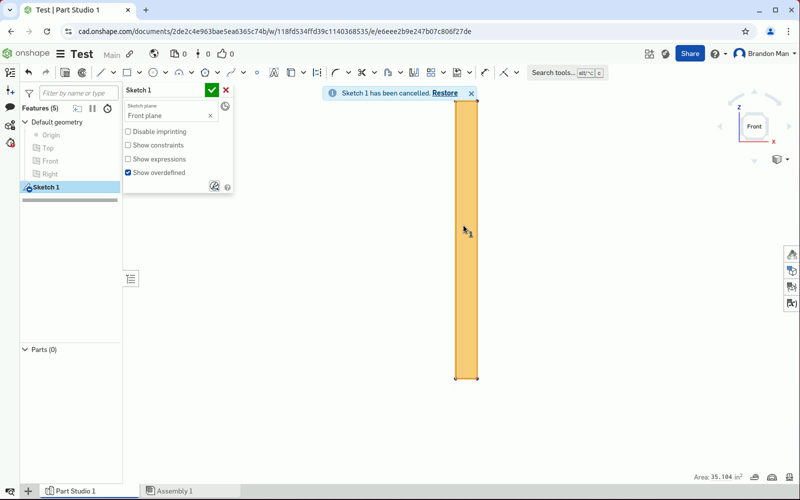
scroll(-6)
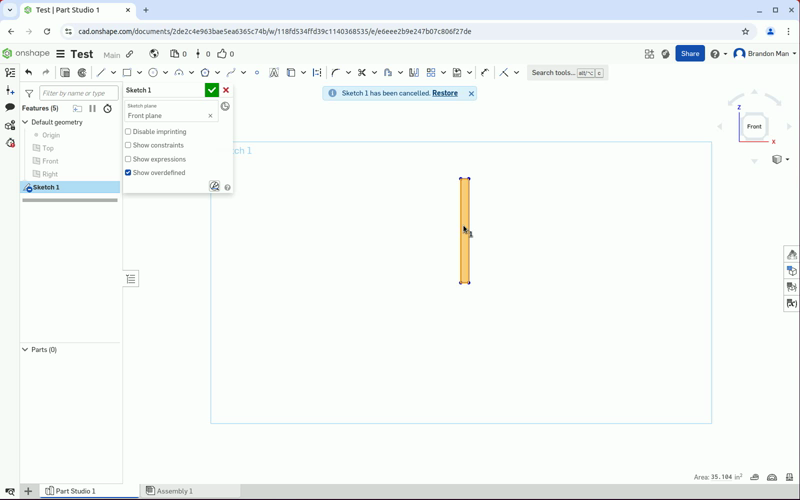
mouse_move(73, 352)
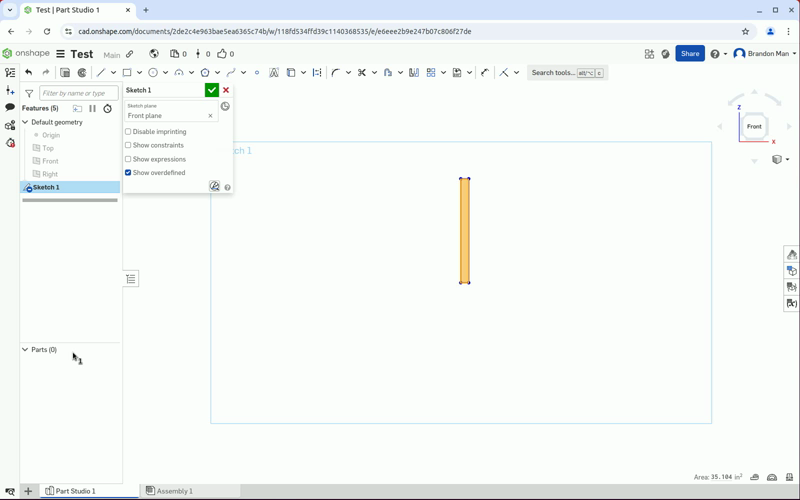
key(shift+y)
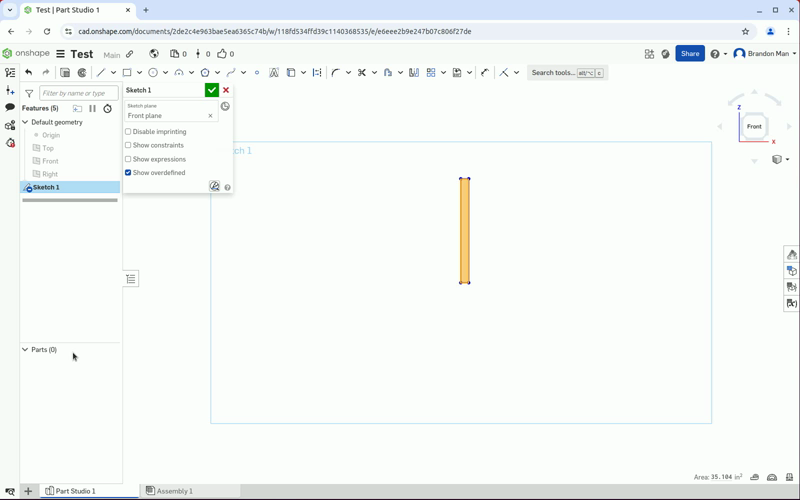
key(shift+e)
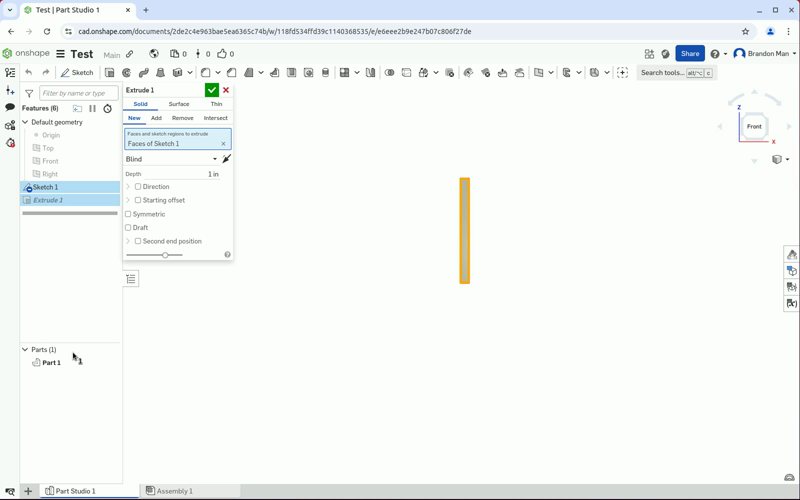
mouse_move(143, 106)
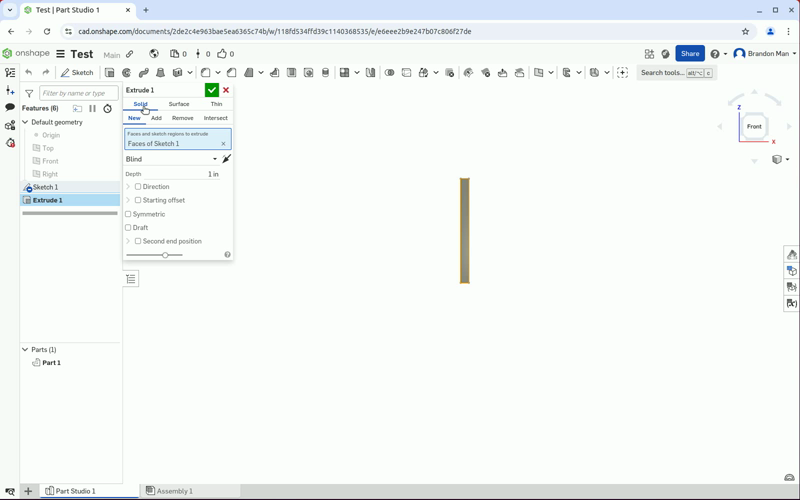
click(143, 106)
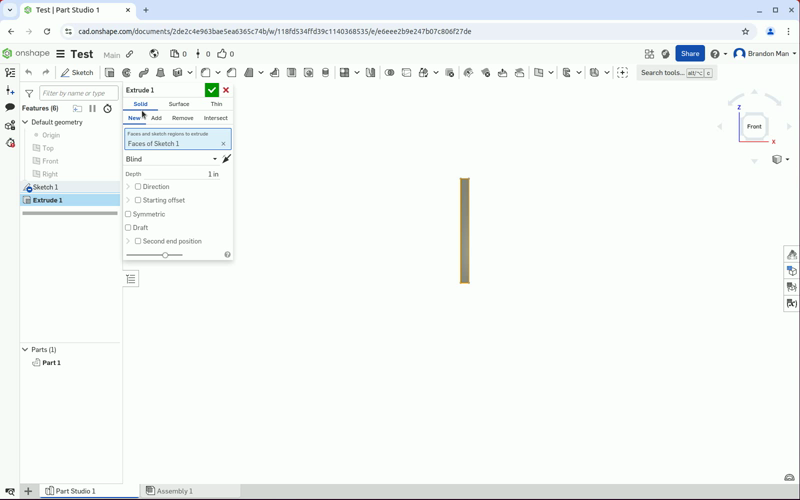
mouse_move(137, 120)
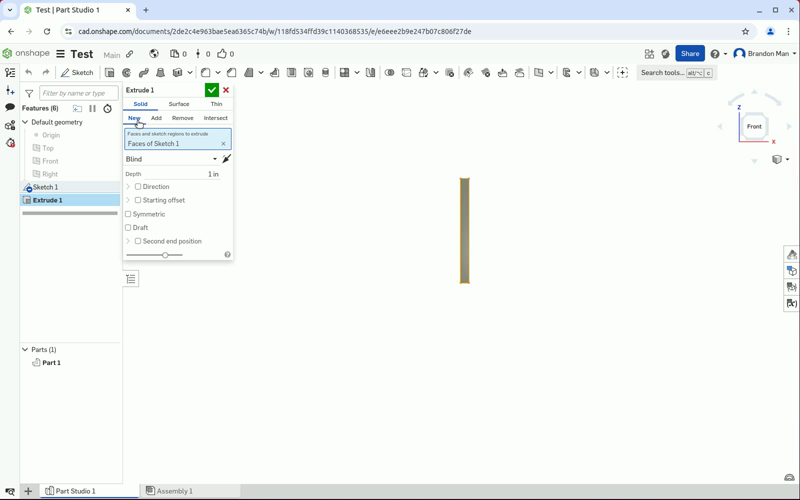
click(137, 120)
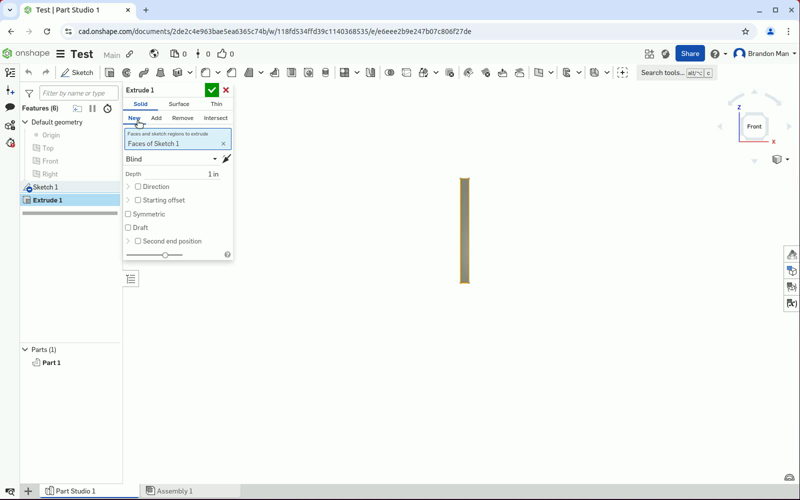
key(tab, 4)
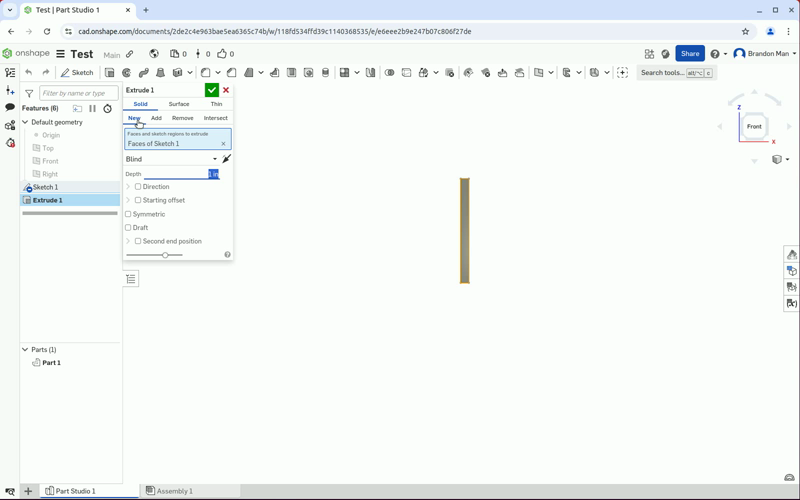
text(0.722)
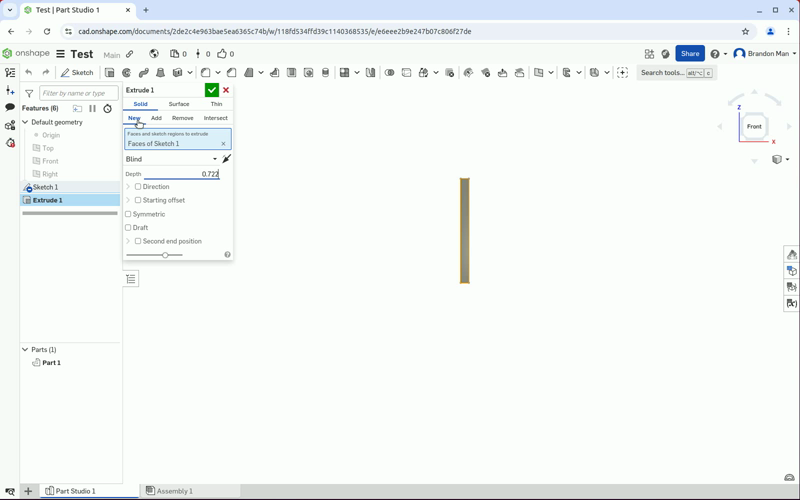
key(enter)
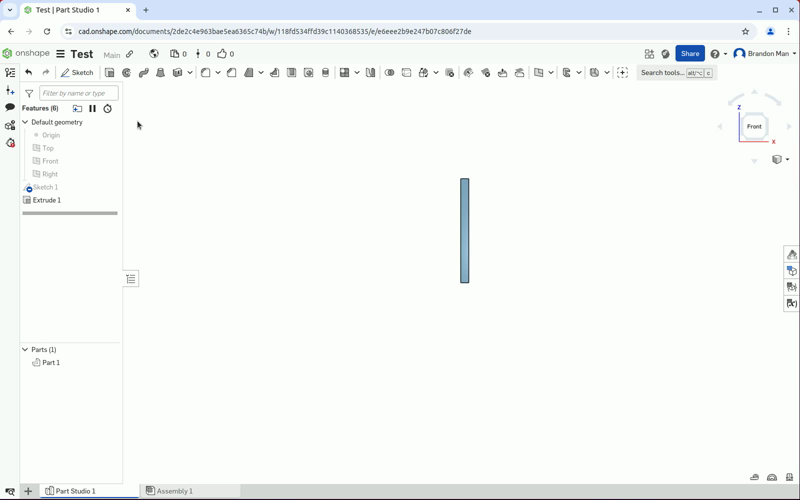
key(shift+h)
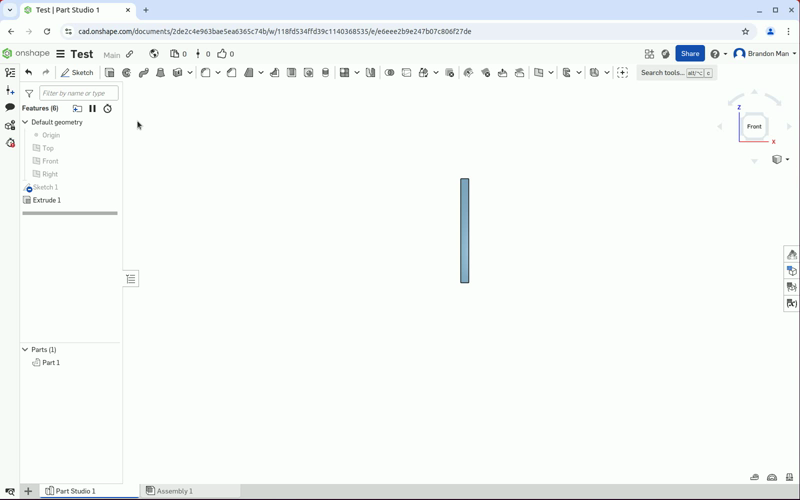
key(shift+h)
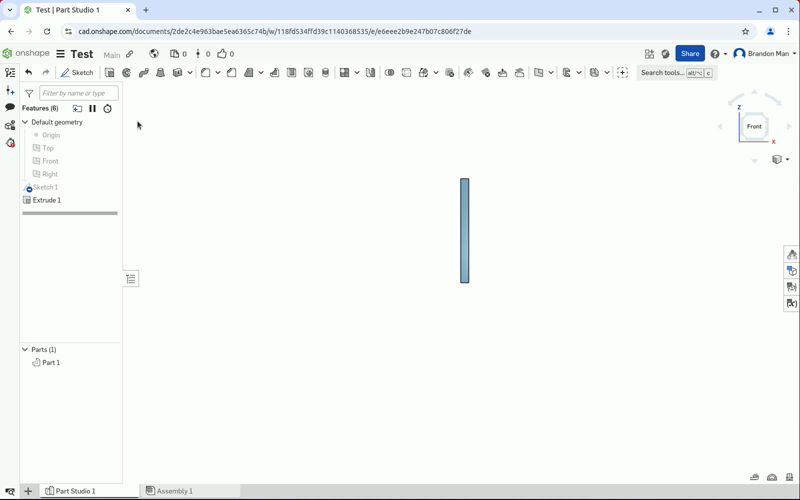
mouse_move(73, 189)
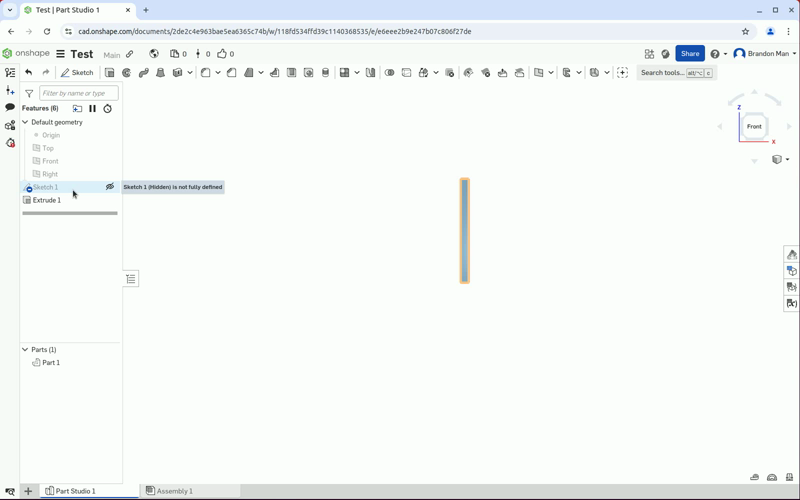
click(73, 189)
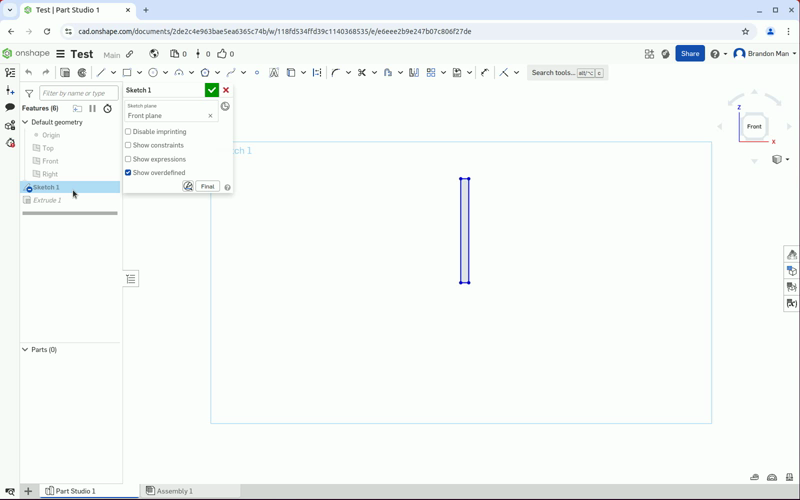
mouse_move(229, 92)
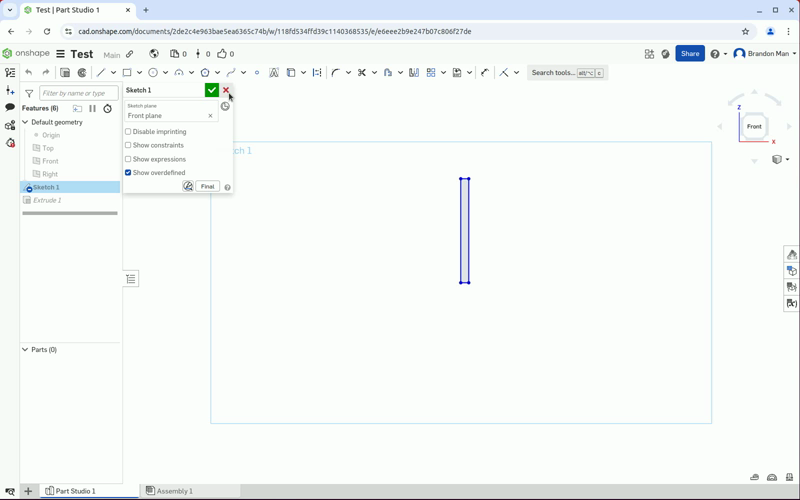
click(229, 92)
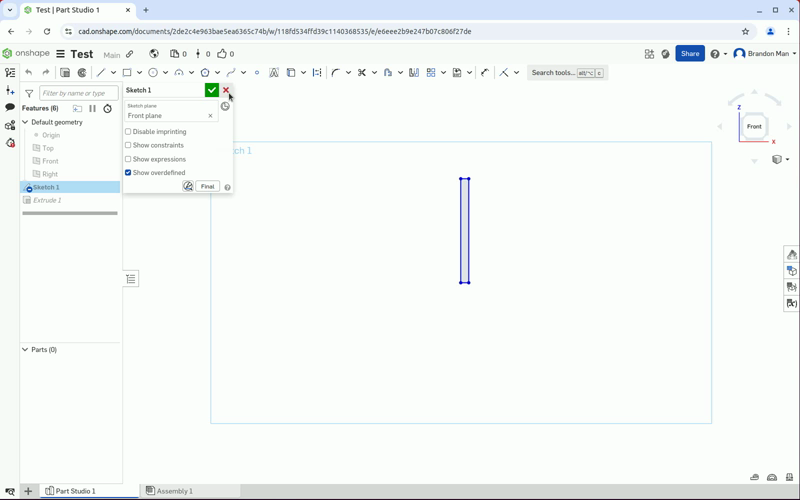
key(shift+s)
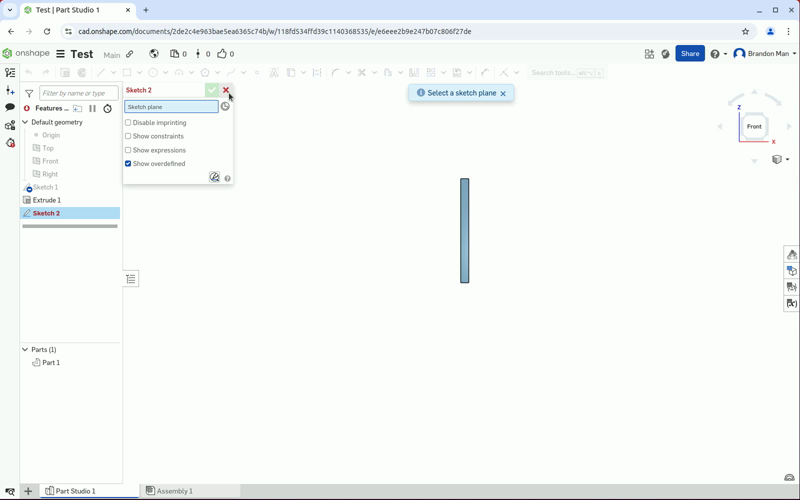
mouse_move(73, 163)
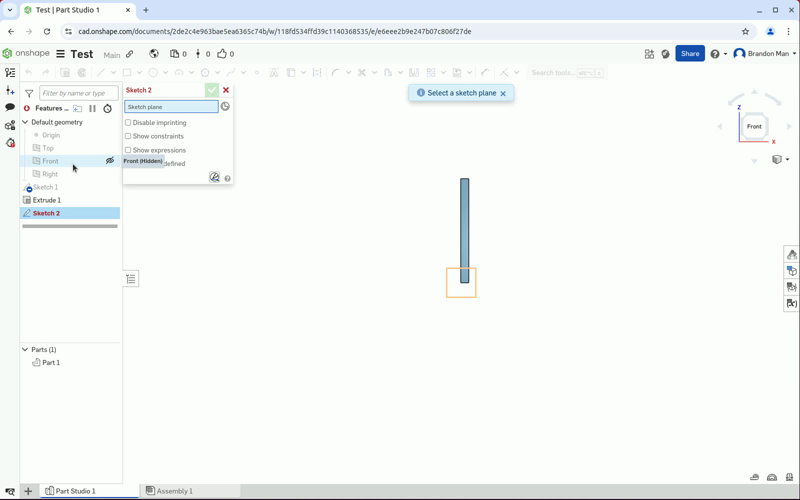
click(73, 163)
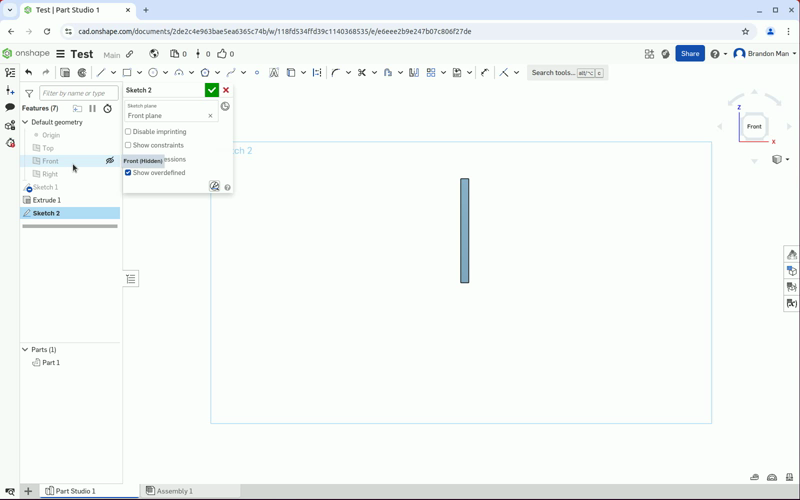
mouse_move(73, 352)
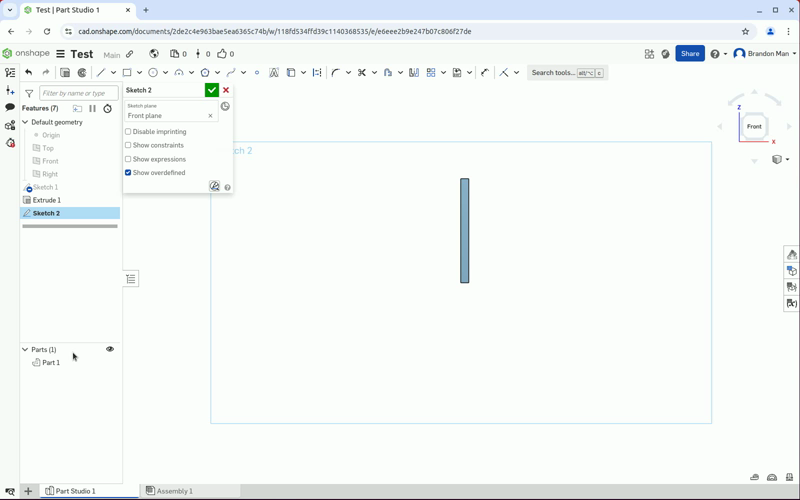
key(y)
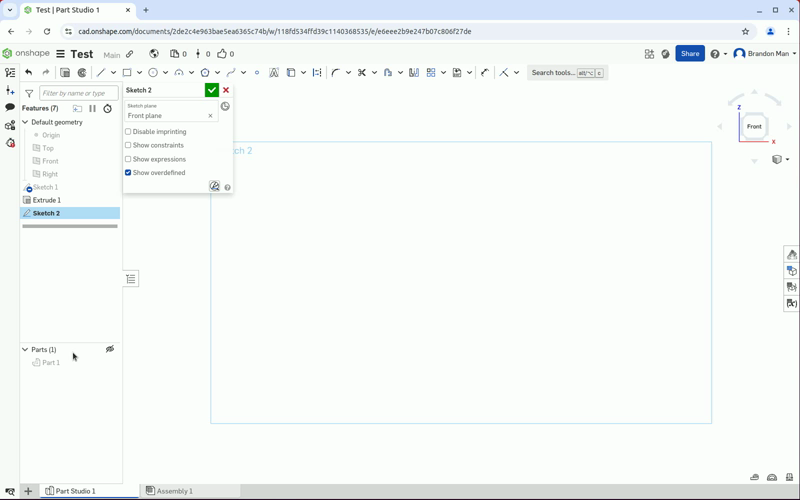
key(l)
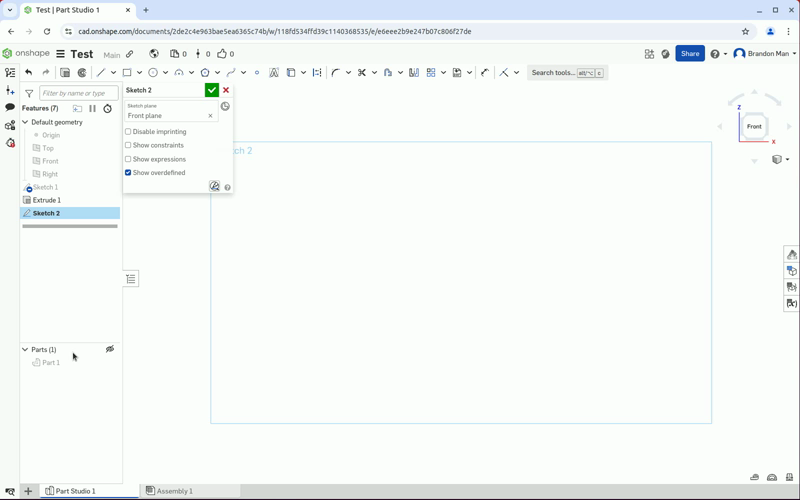
key_down(shift)
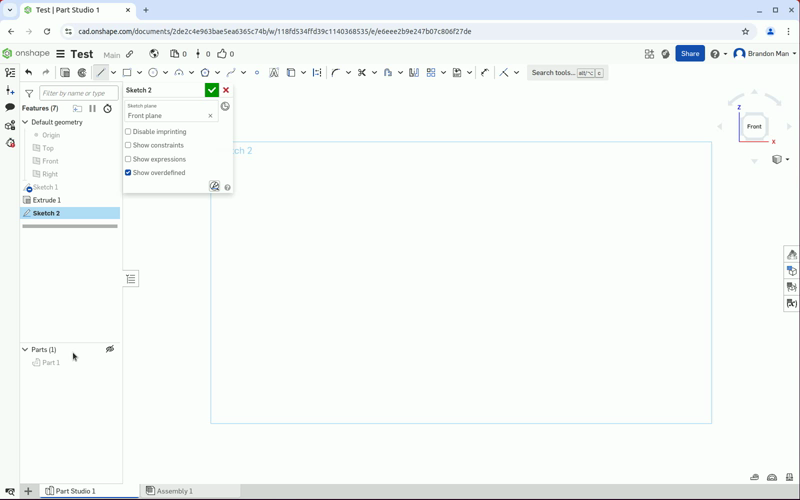
mouse_move(451, 282)
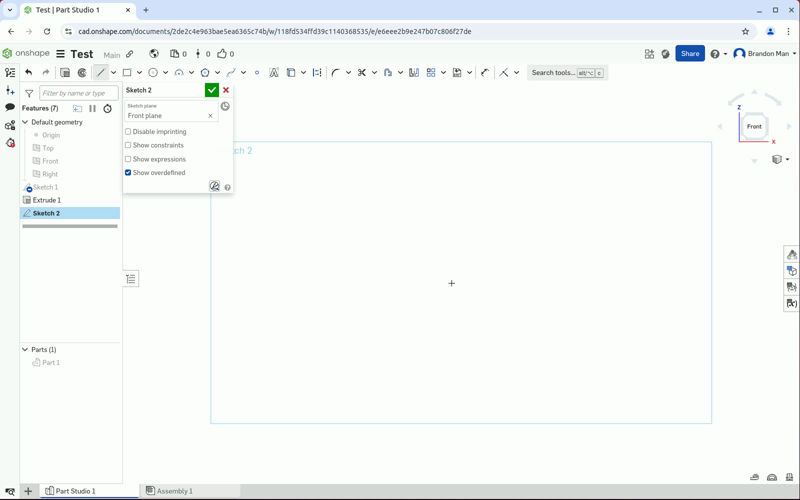
click(451, 282)
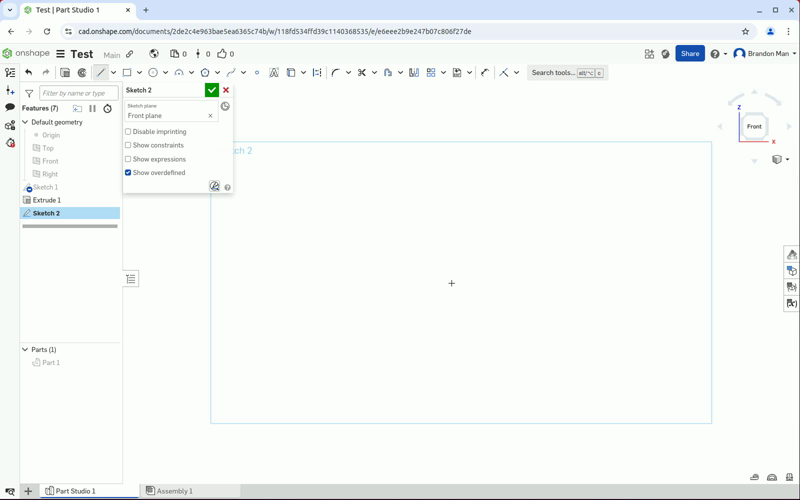
key_up(shift)
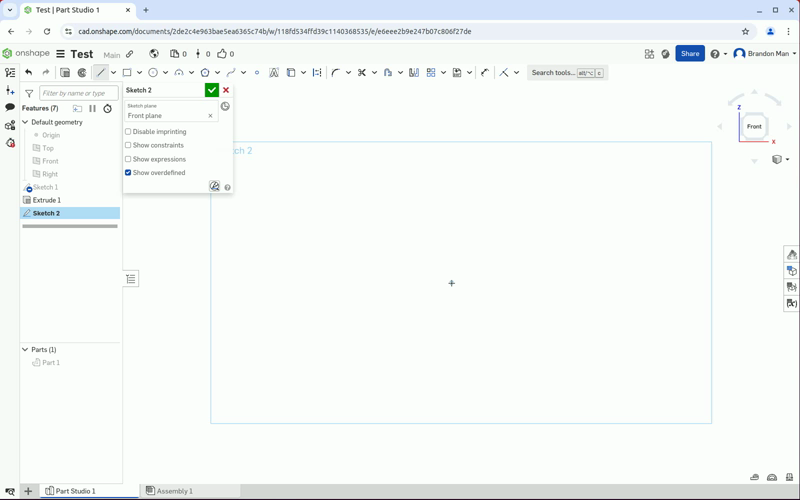
key_down(shift)
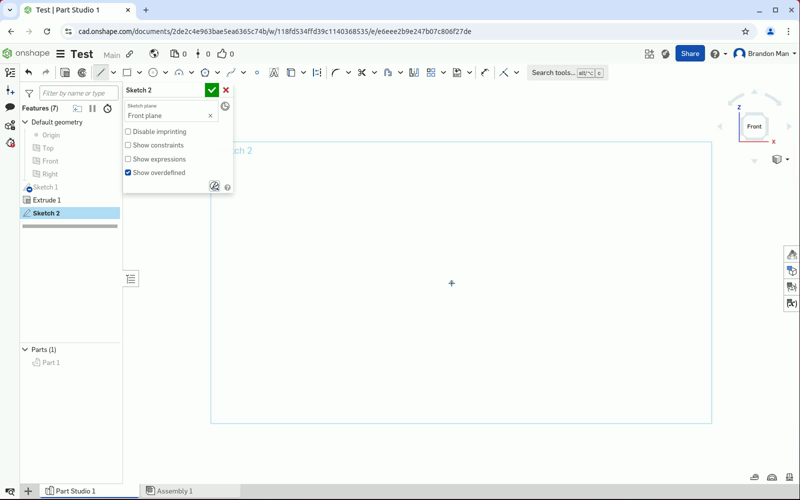
mouse_move(481, 282)
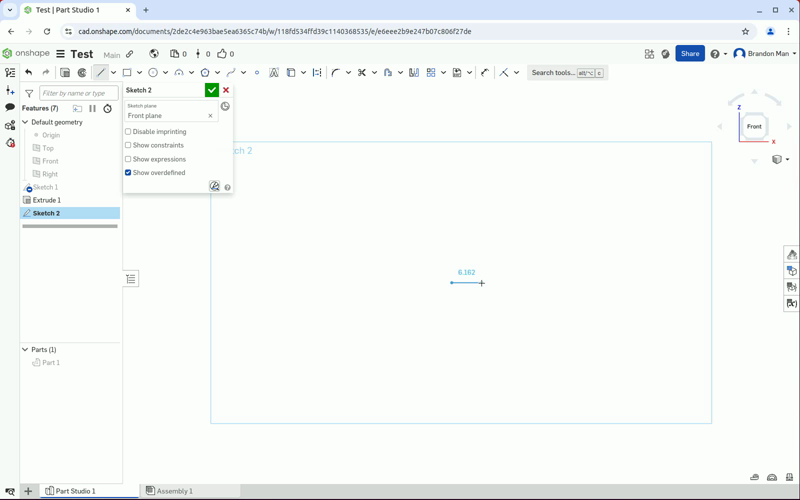
mouse_move(458, 282)
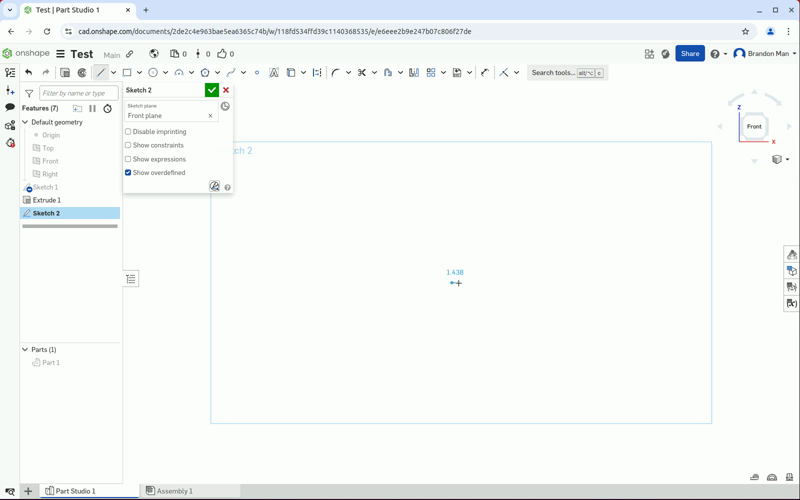
scroll(6)
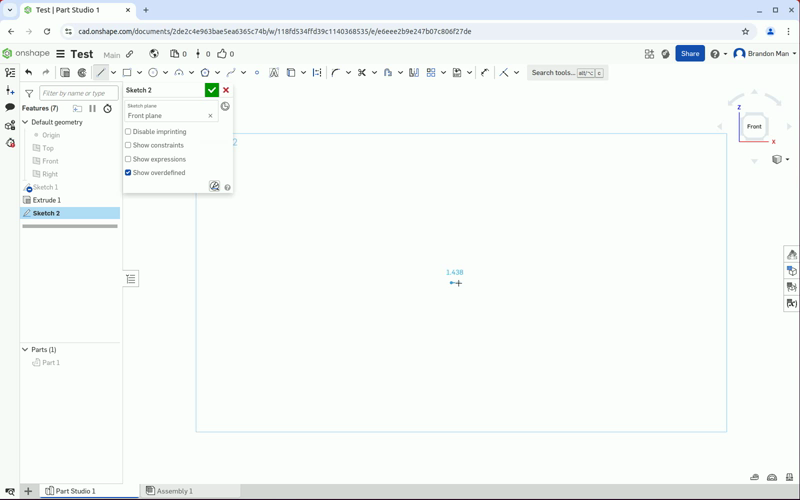
scroll(6)
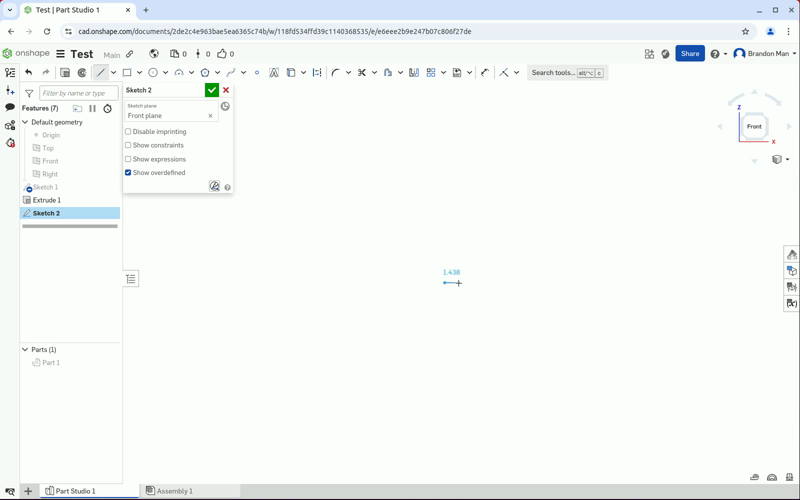
scroll(6)
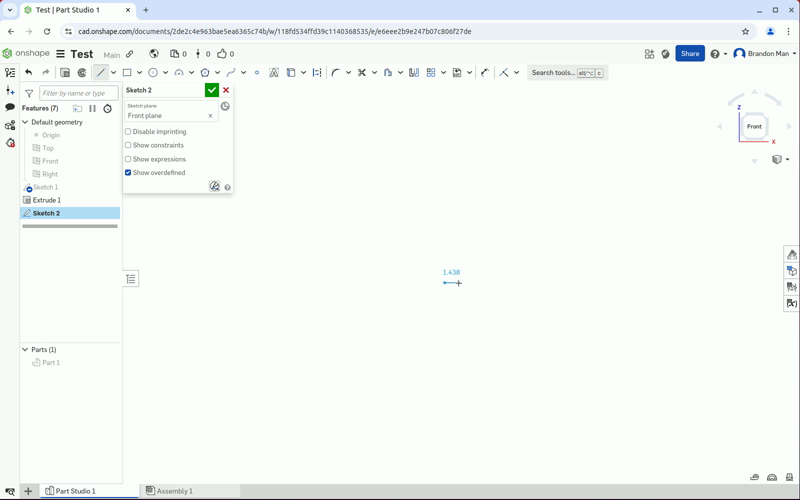
scroll(6)
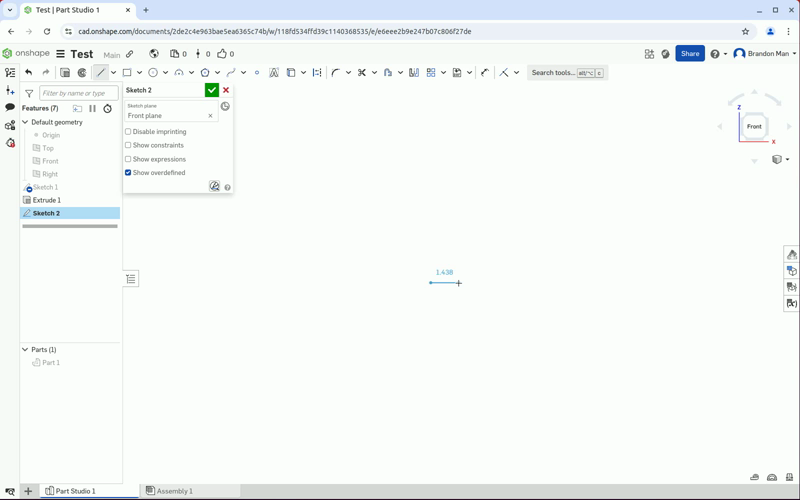
scroll(6)
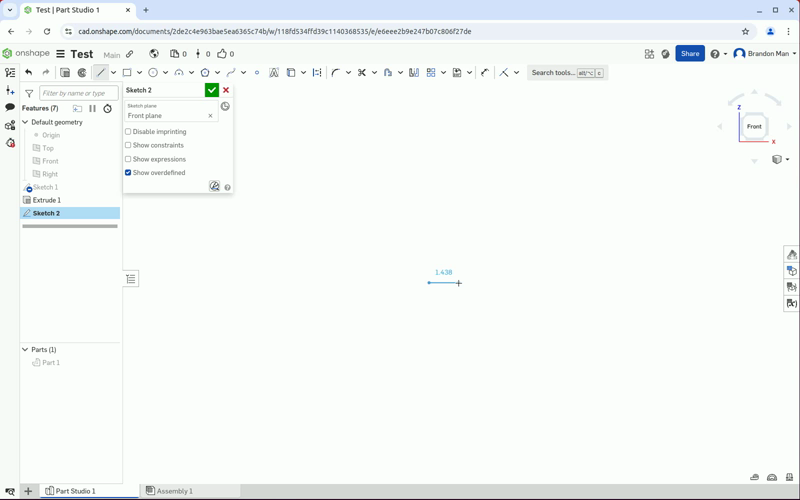
scroll(6)
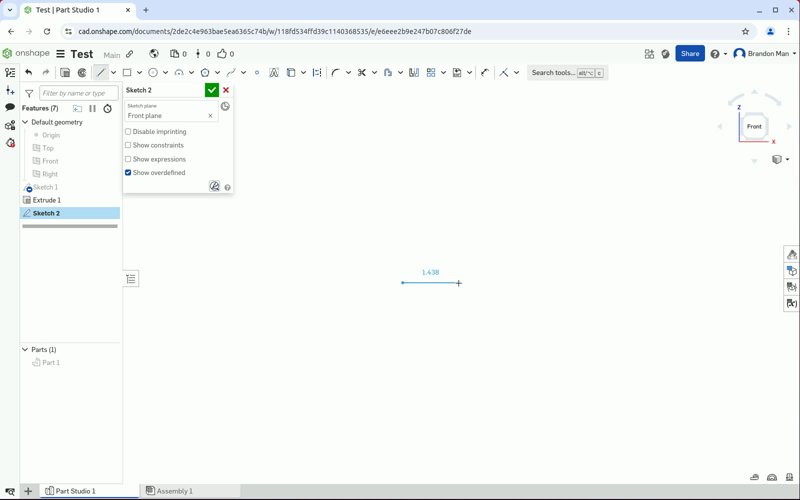
scroll(6)
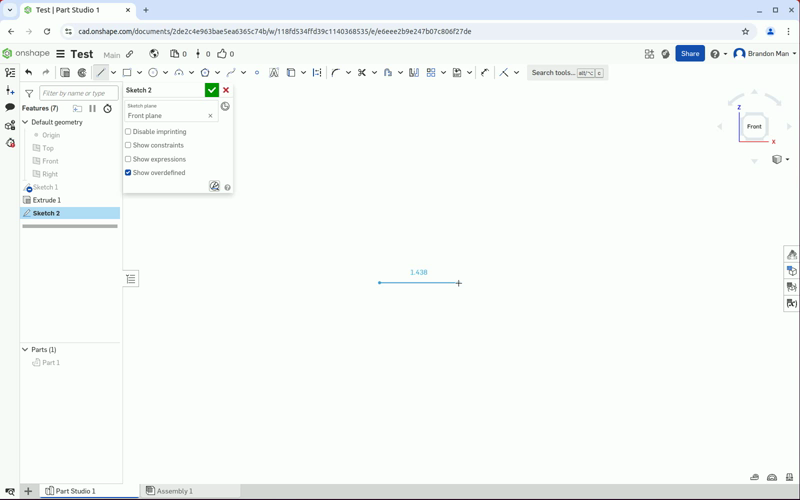
click(458, 282)
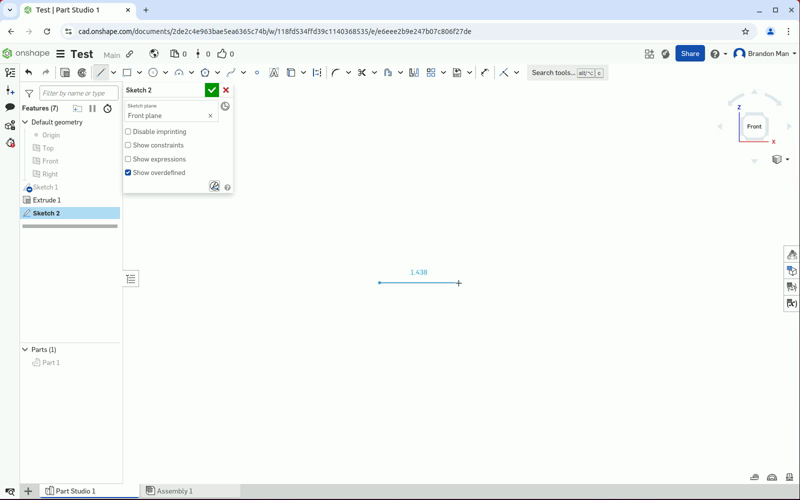
scroll(-6)
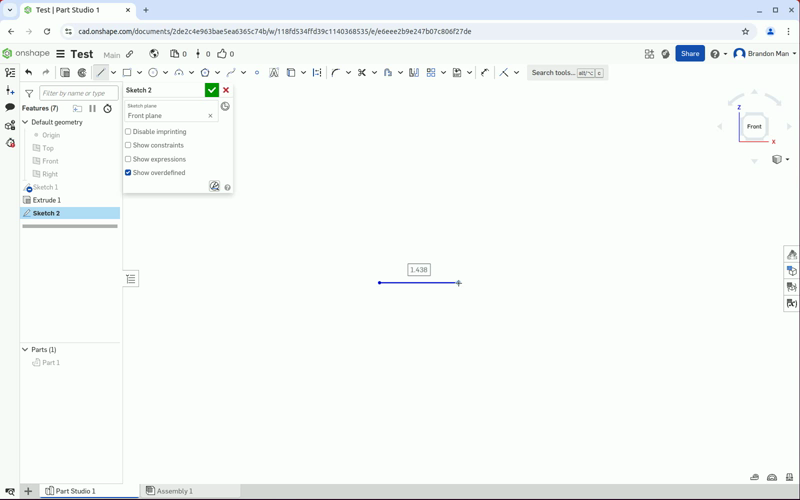
scroll(-6)
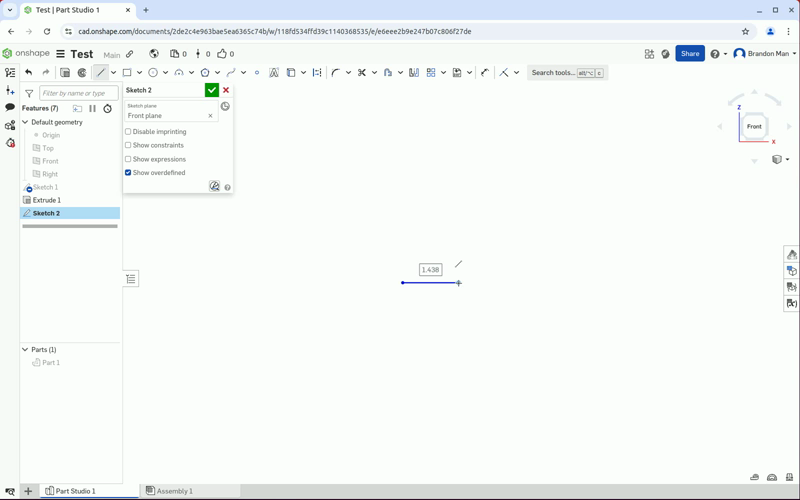
scroll(-6)
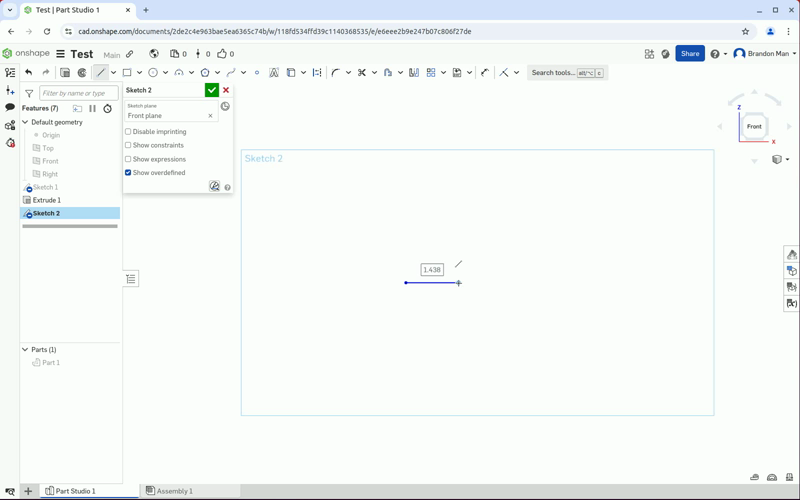
scroll(-6)
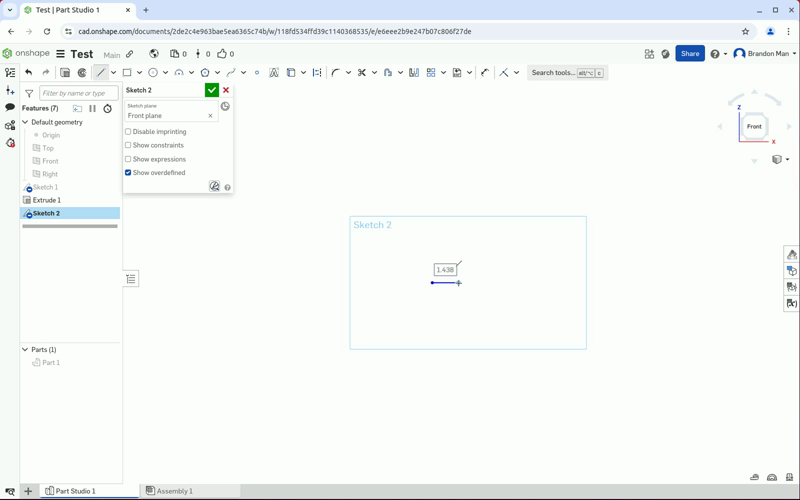
scroll(-6)
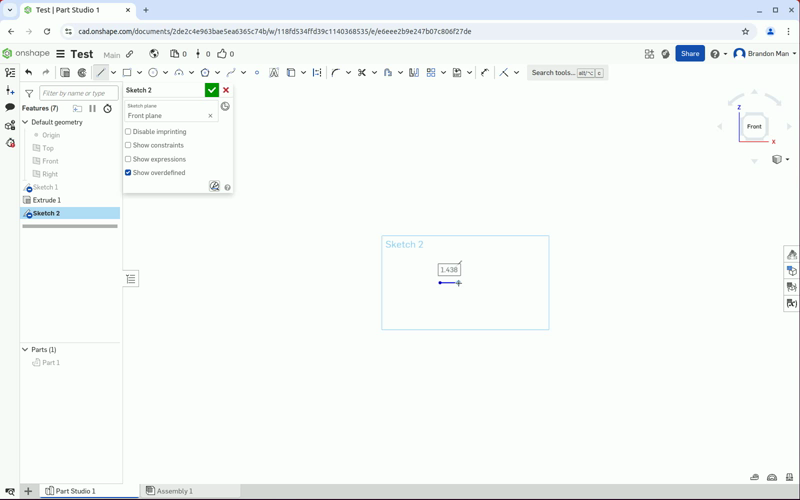
scroll(-6)
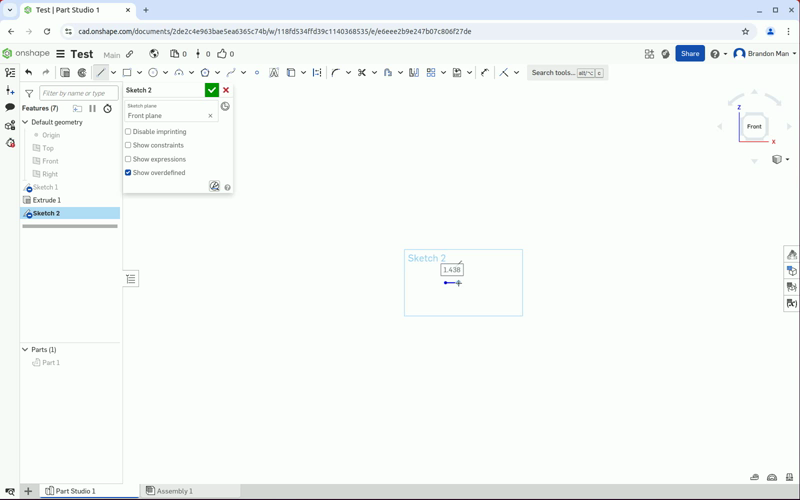
scroll(-6)
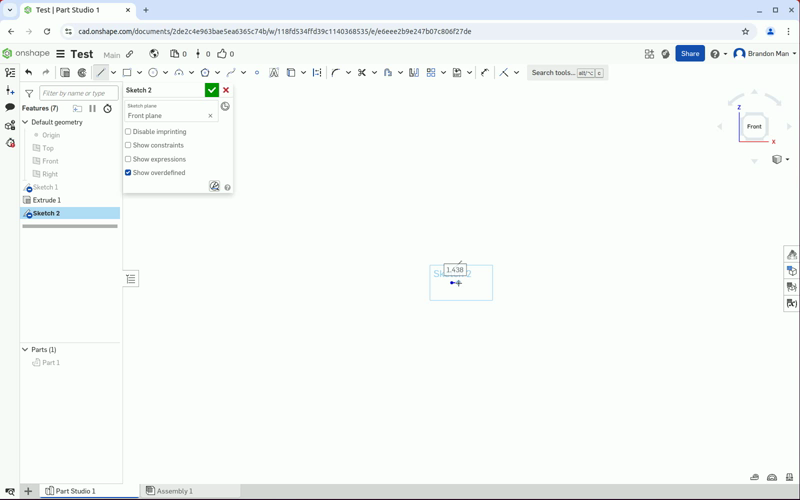
key_up(shift)
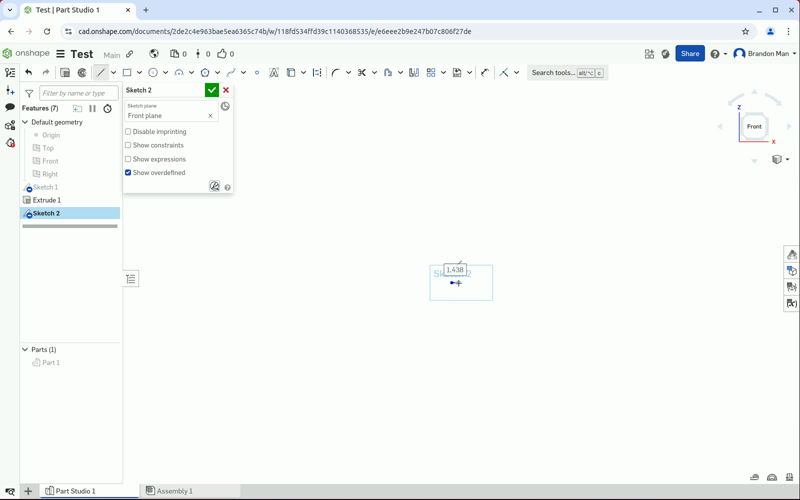
key_down(shift)
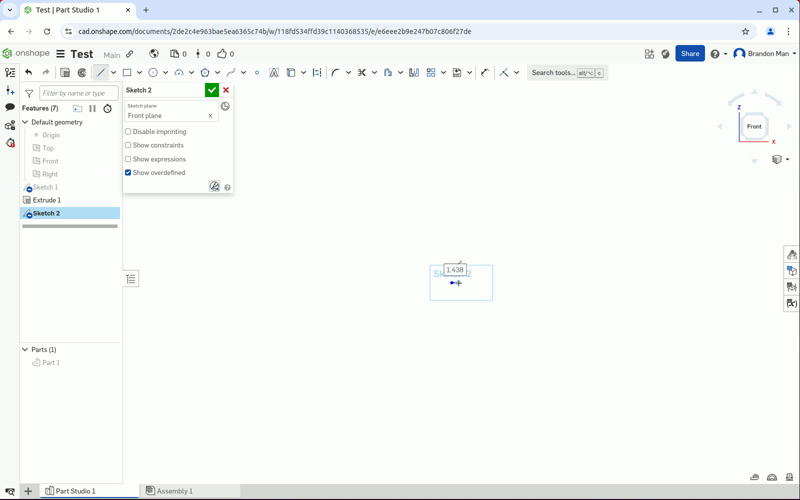
mouse_move(458, 170)
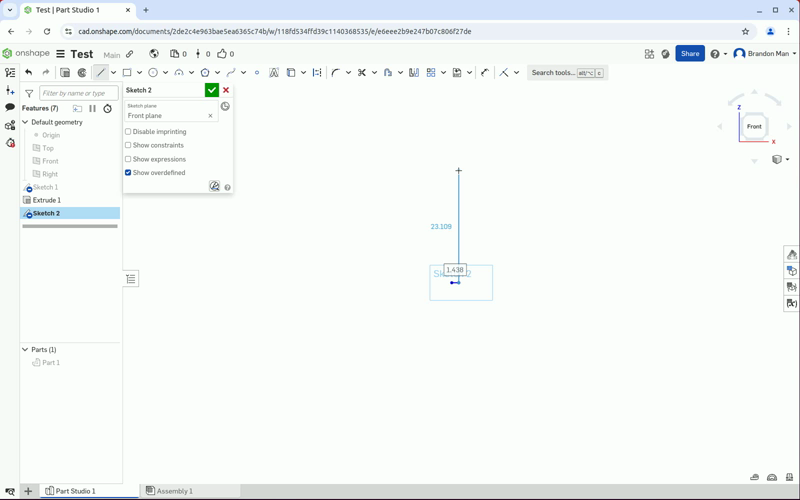
click(458, 170)
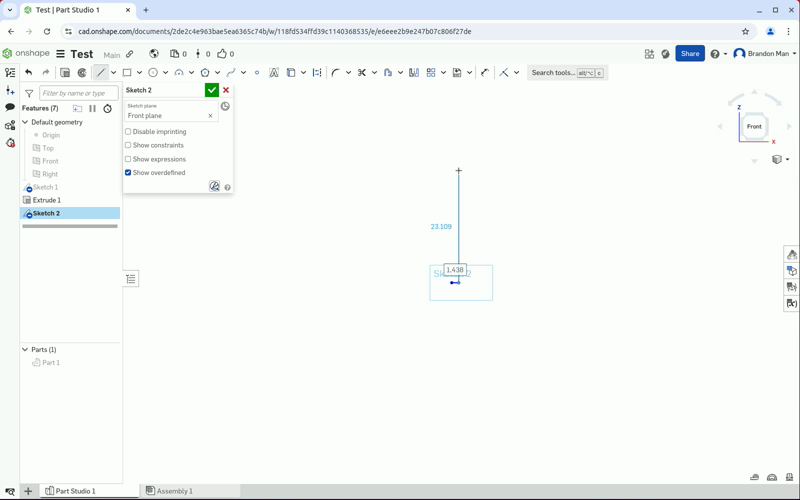
key_up(shift)
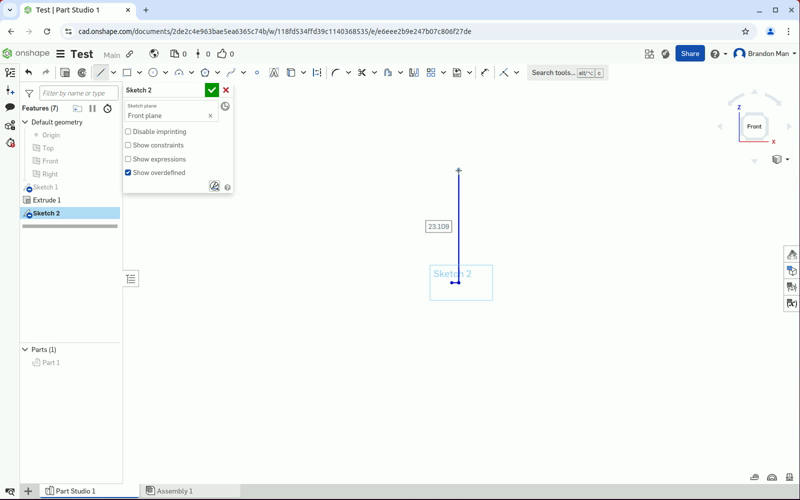
key_down(shift)
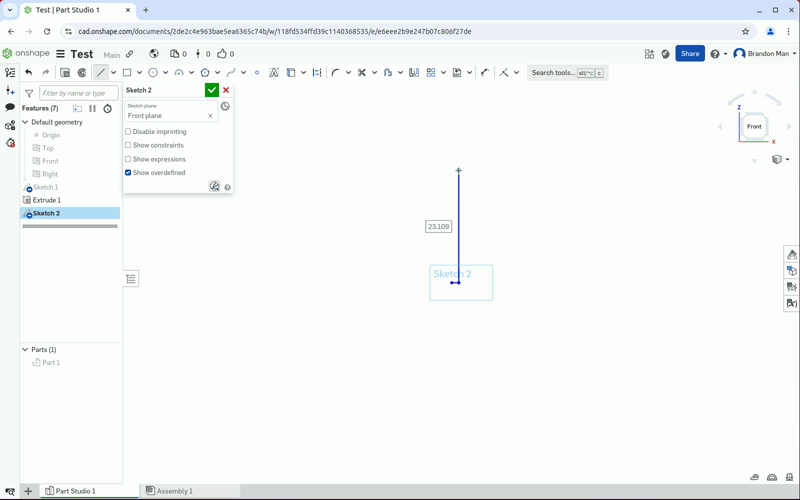
mouse_move(488, 170)
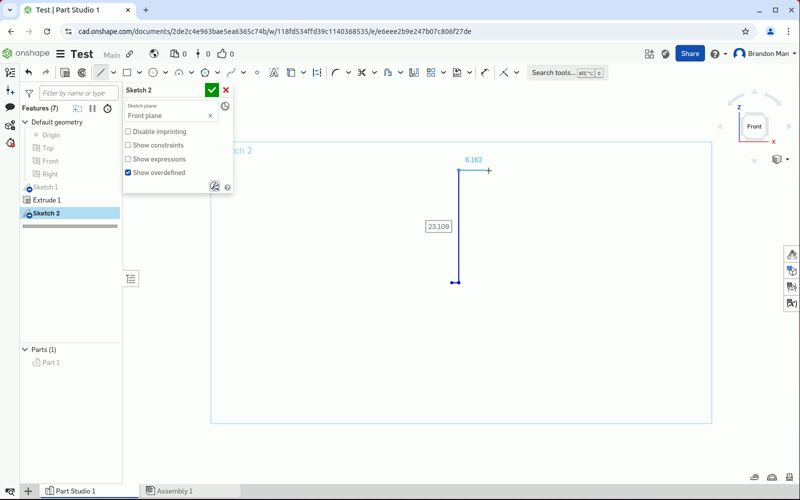
mouse_move(451, 170)
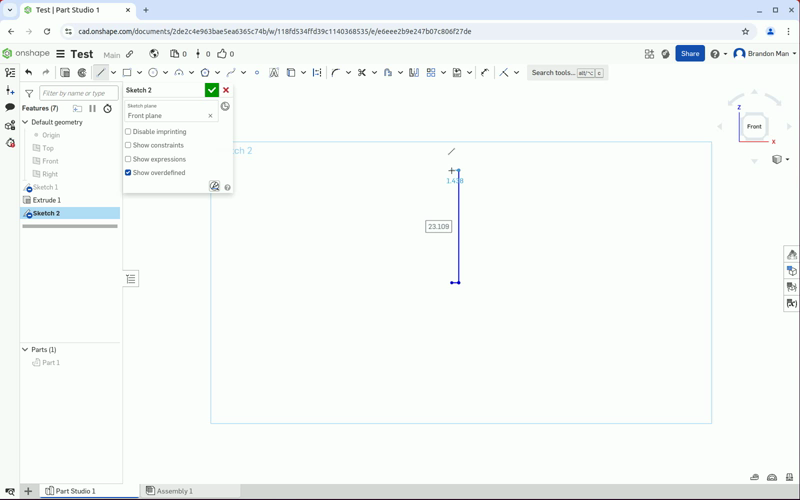
scroll(6)
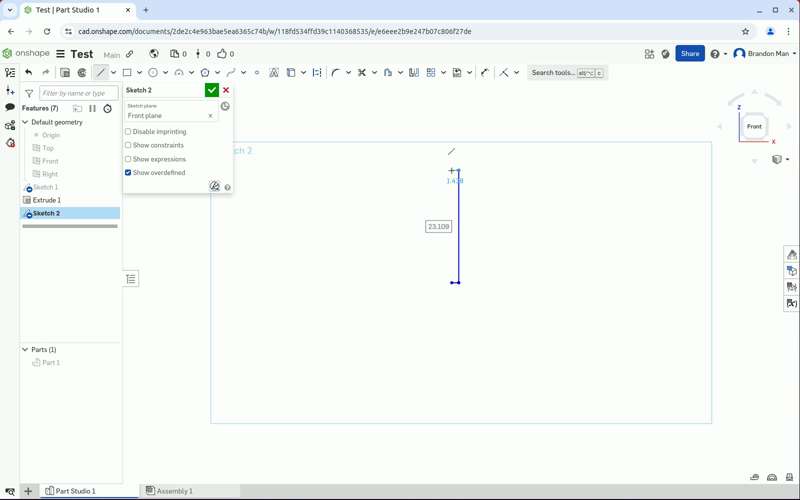
scroll(6)
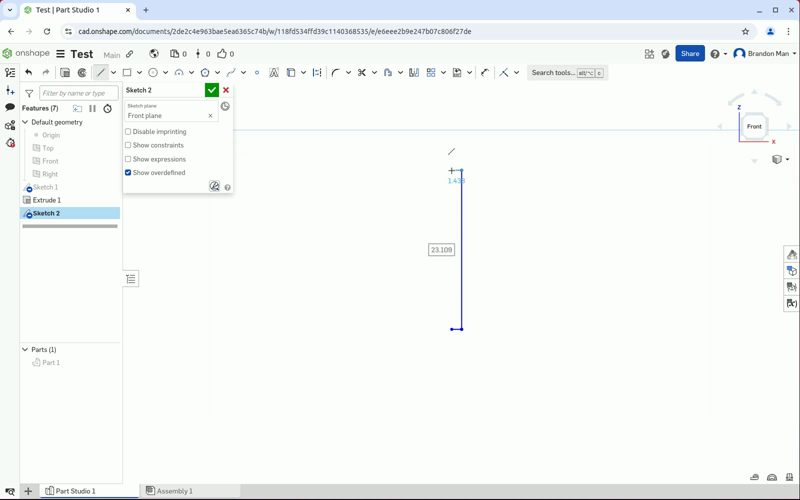
scroll(6)
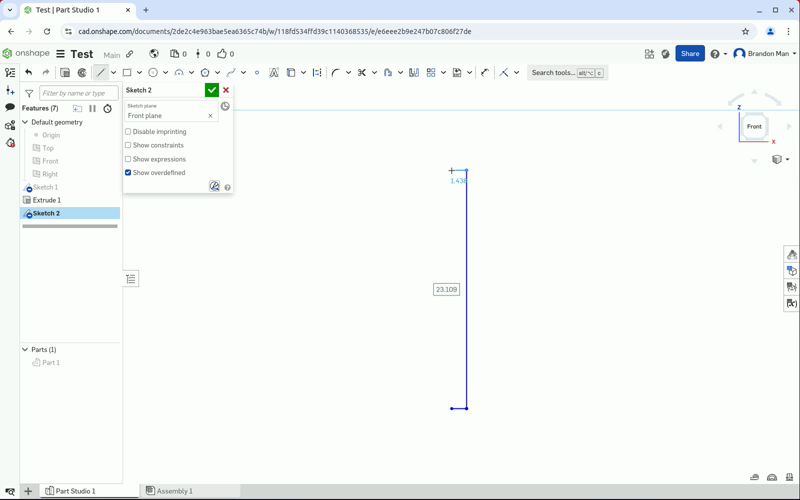
scroll(6)
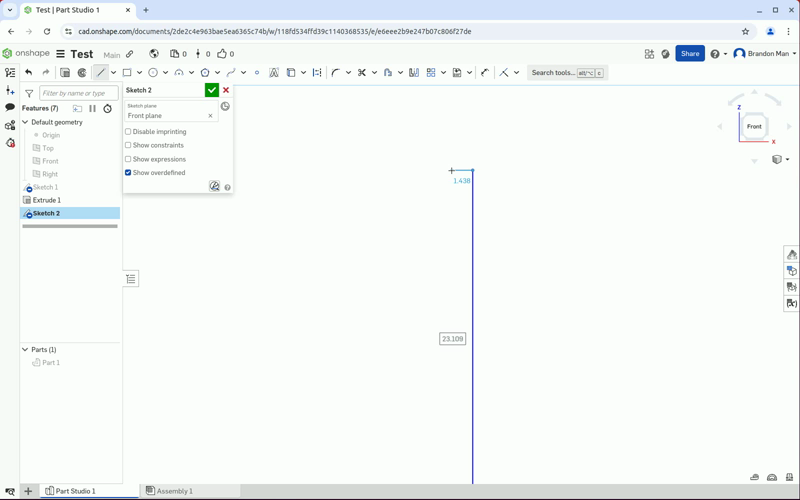
scroll(6)
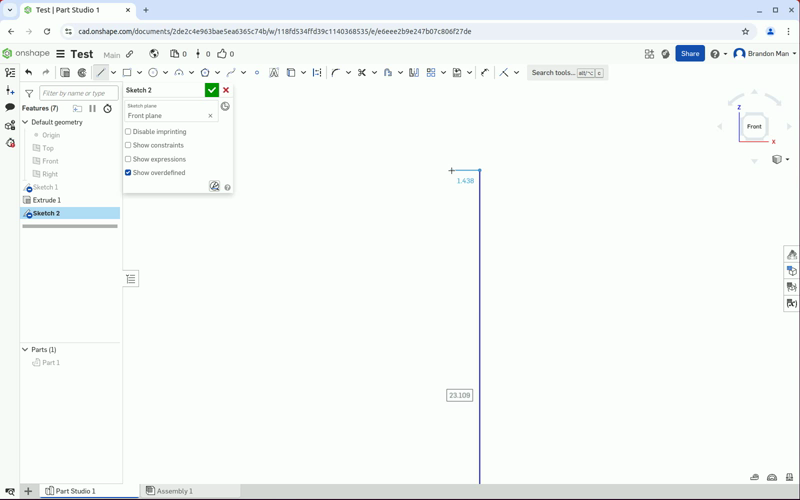
scroll(6)
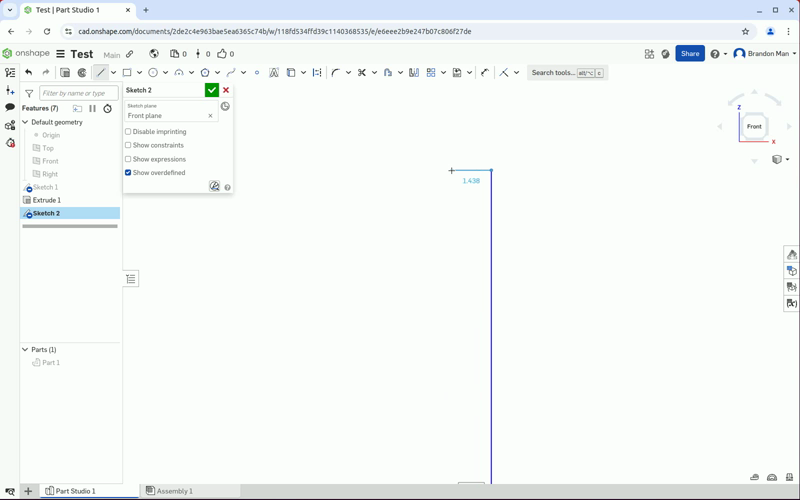
scroll(6)
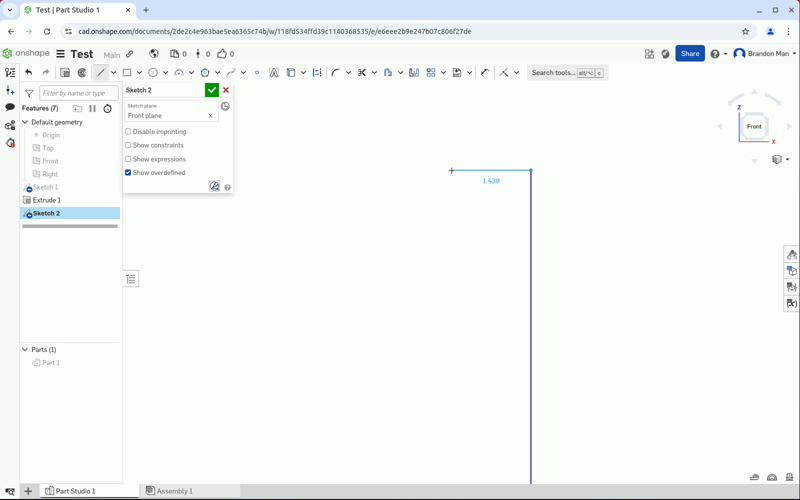
click(451, 170)
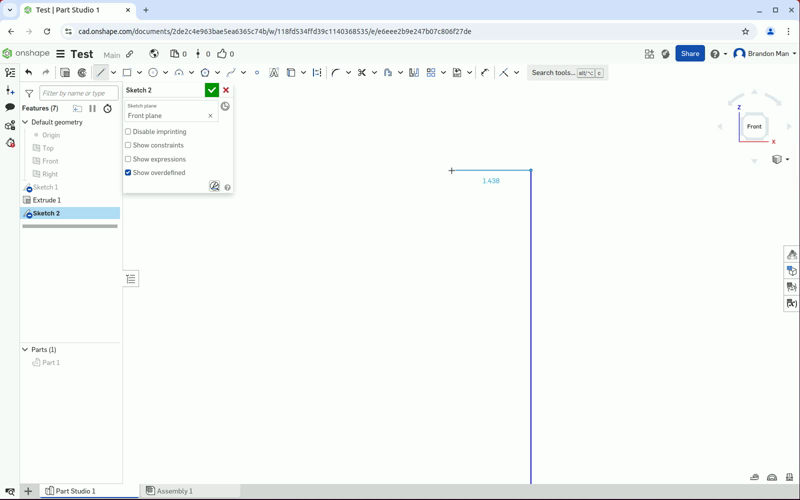
scroll(-6)
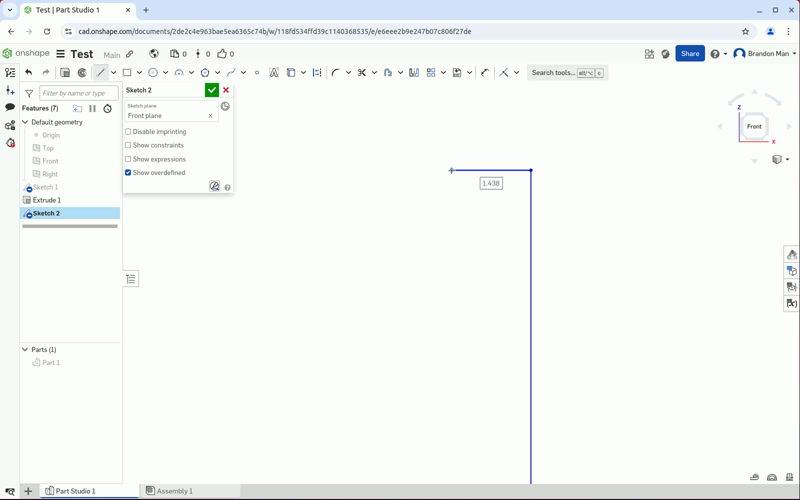
scroll(-6)
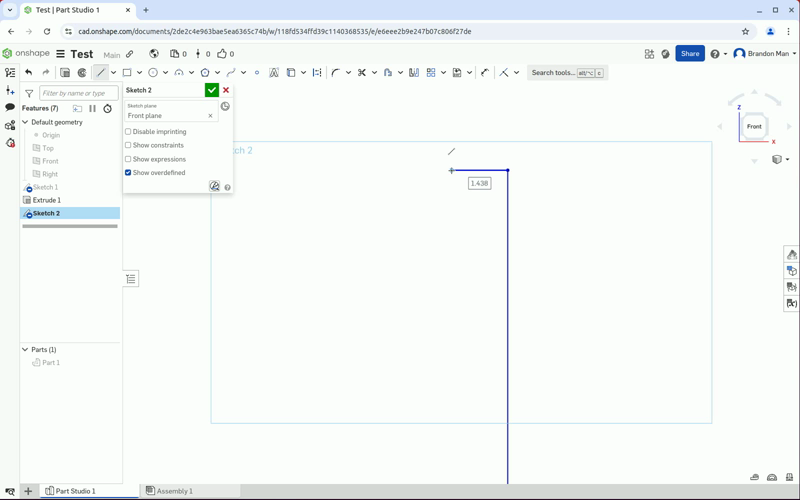
scroll(-6)
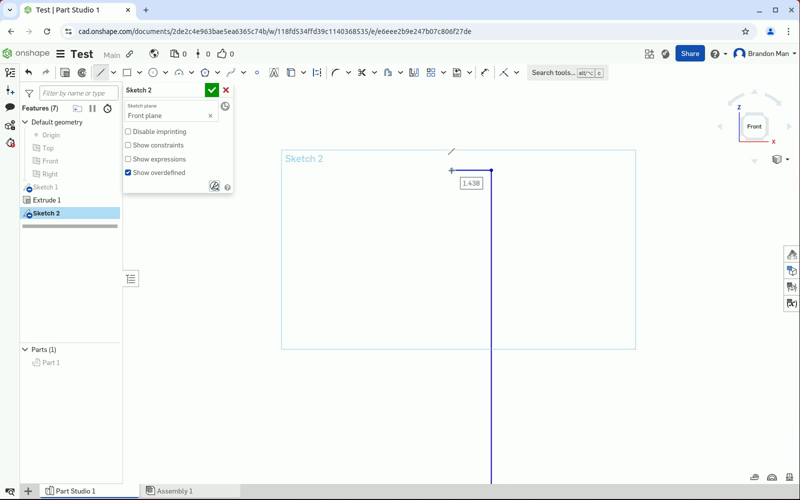
scroll(-6)
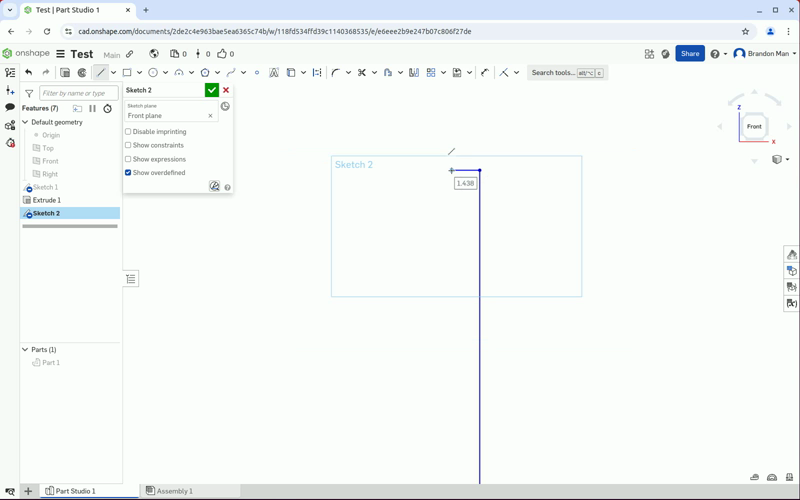
scroll(-6)
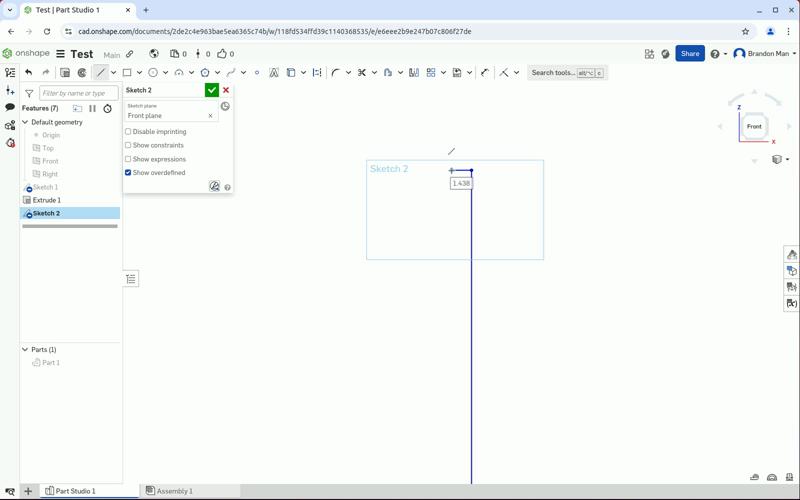
scroll(-6)
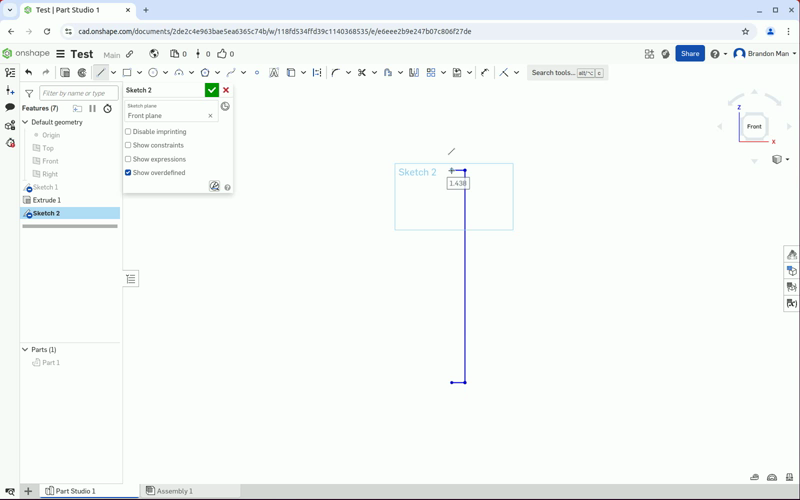
scroll(-6)
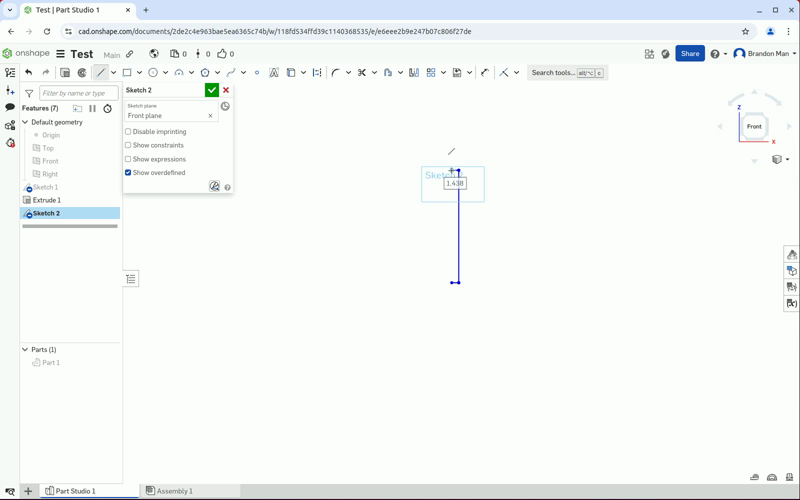
key_up(shift)
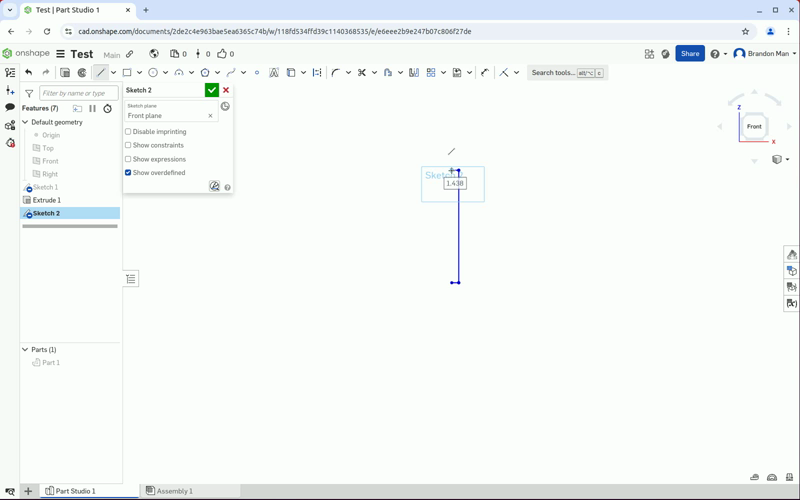
key_down(shift)
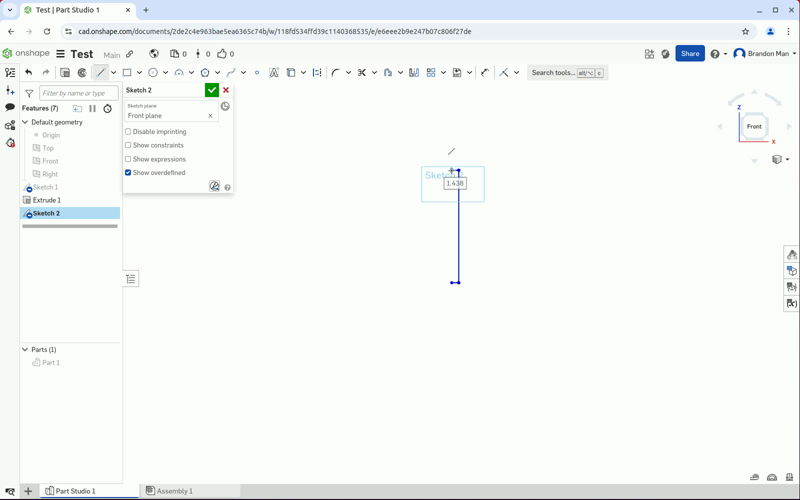
mouse_move(451, 282)
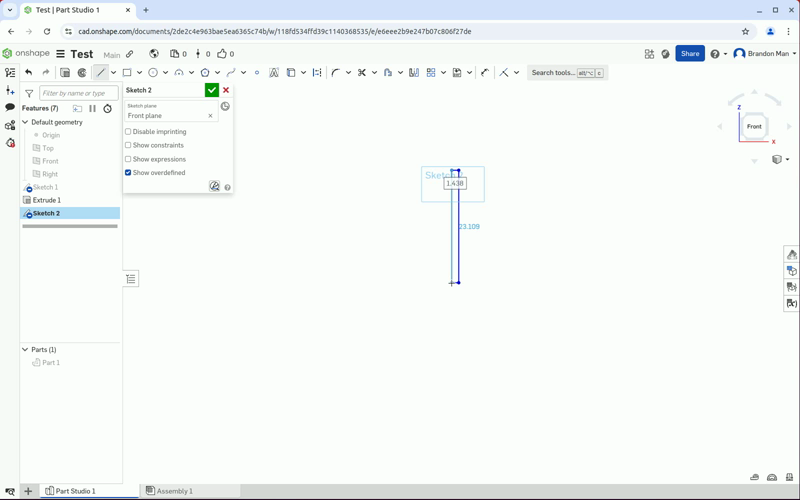
key_up(shift)
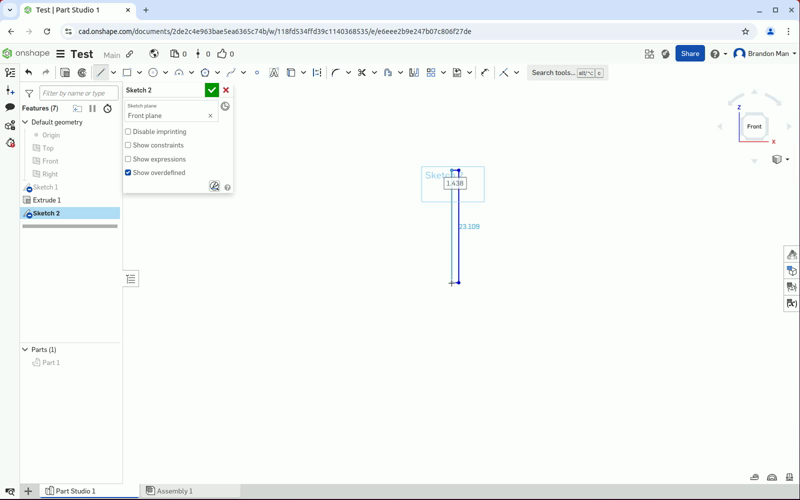
click(451, 282)
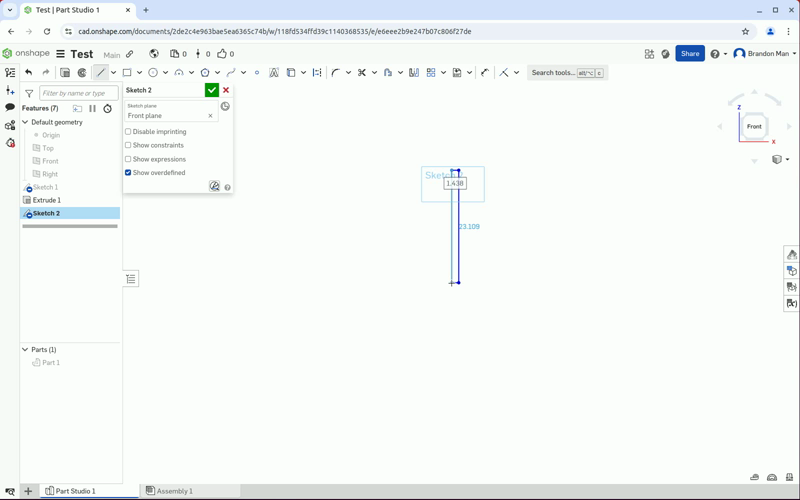
key(esc)
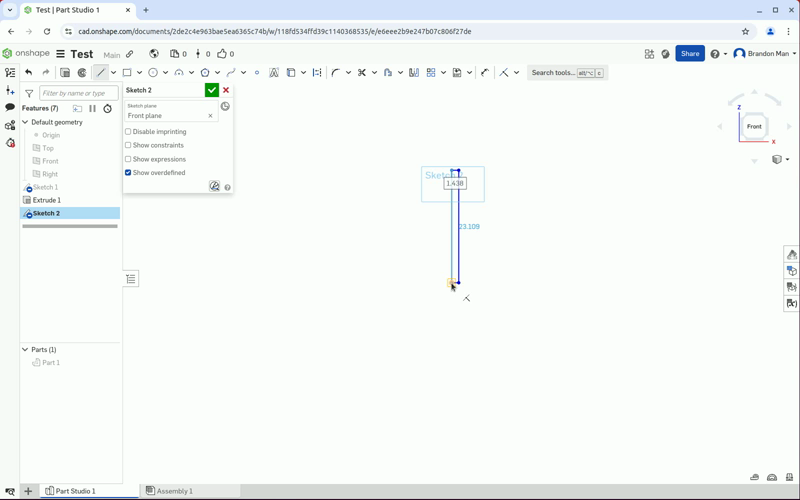
mouse_move(457, 222)
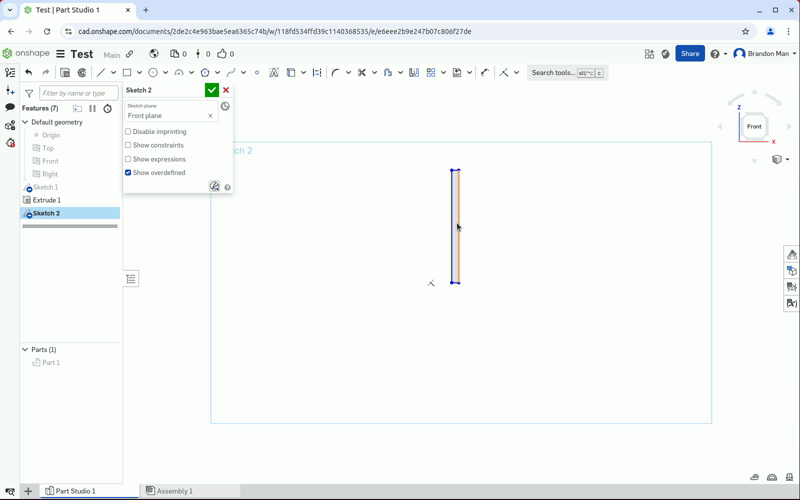
scroll(6)
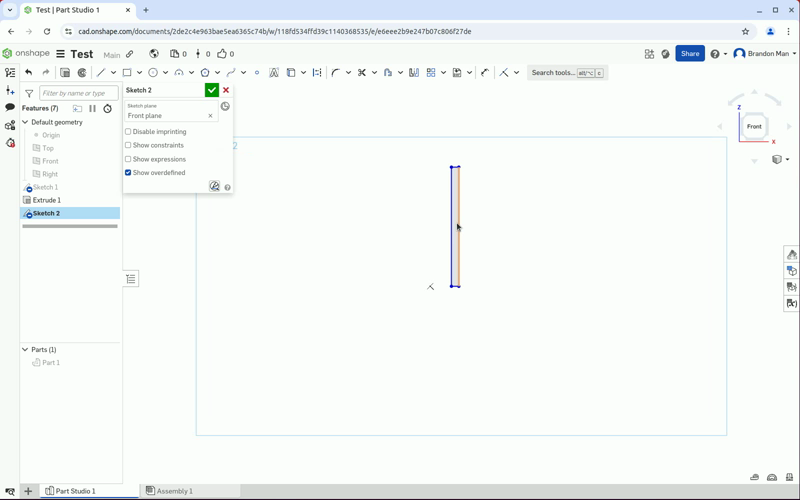
scroll(6)
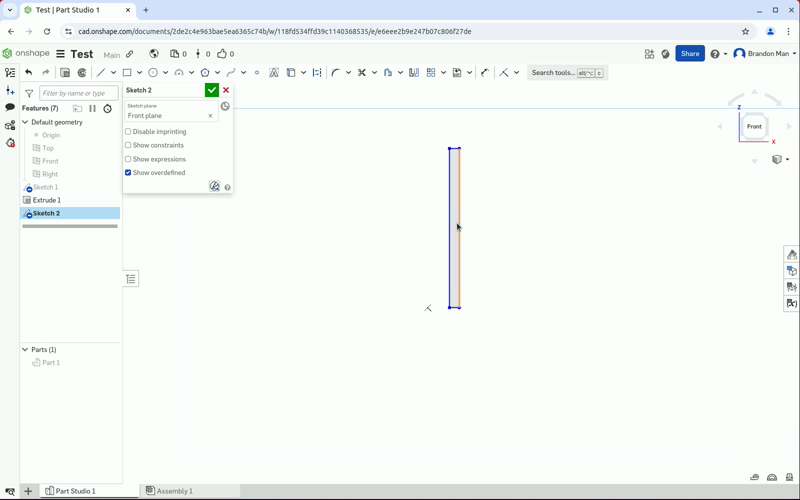
scroll(6)
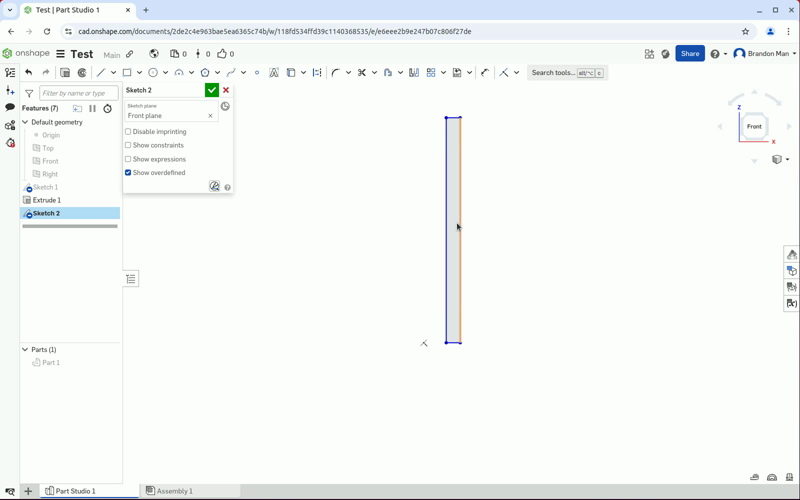
scroll(6)
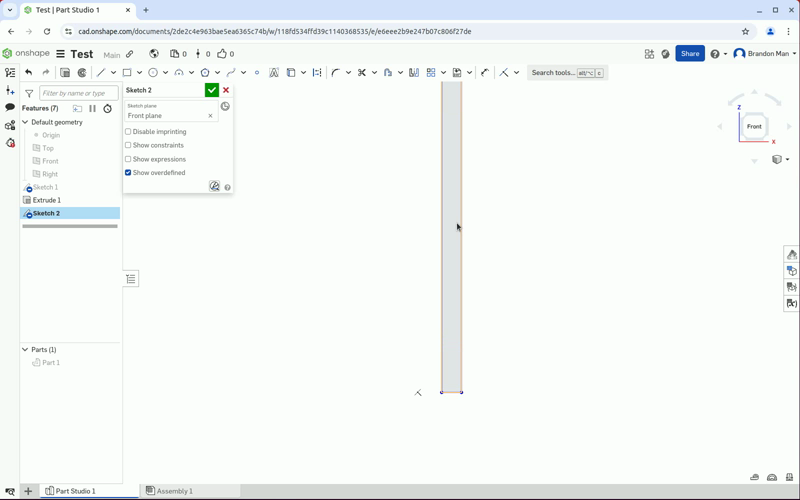
scroll(6)
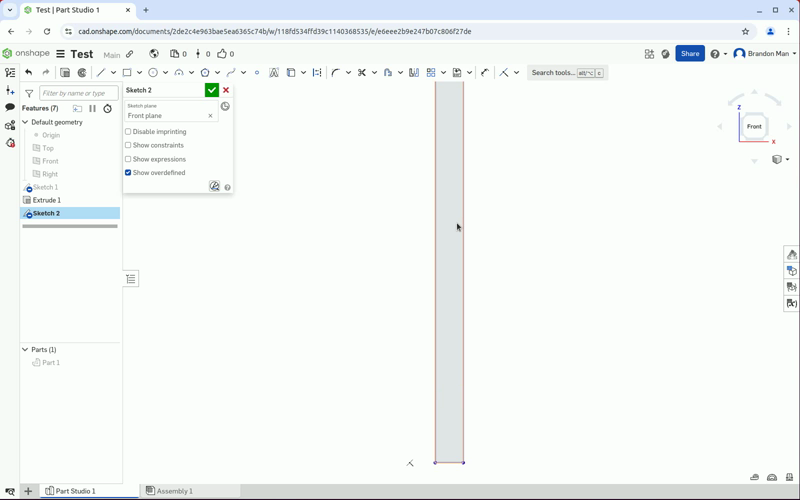
scroll(6)
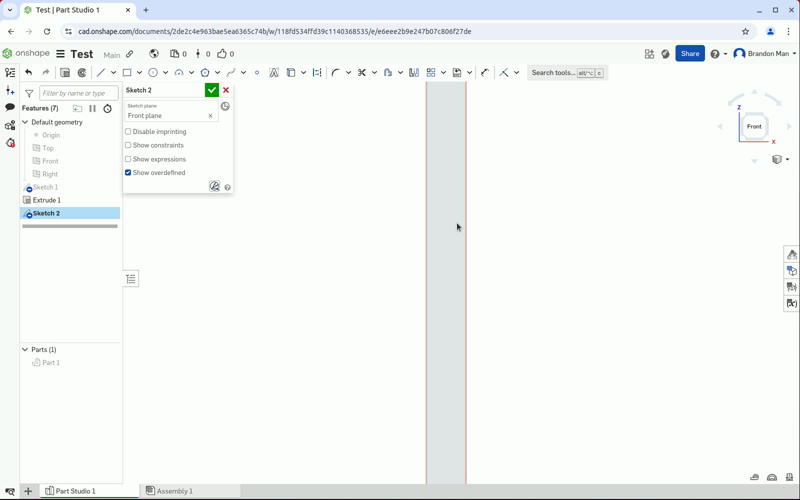
scroll(6)
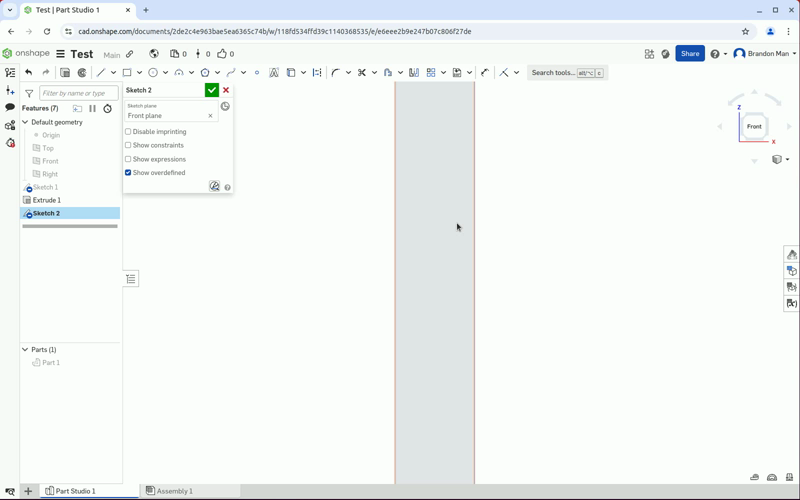
click(457, 222)
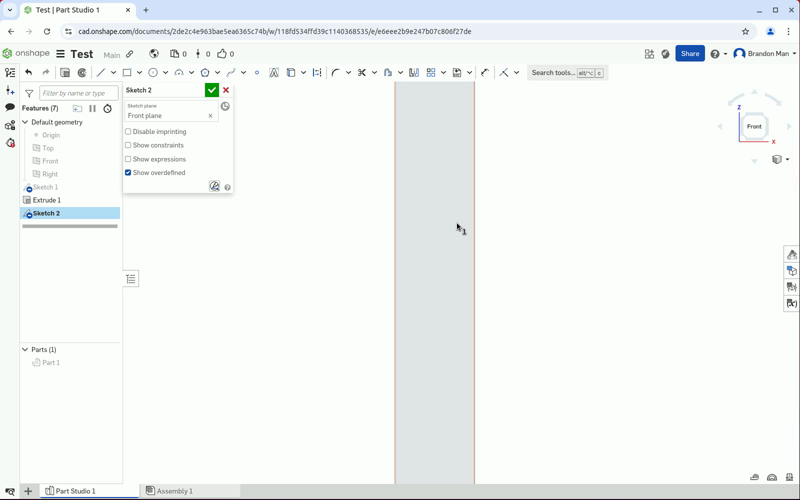
scroll(-6)
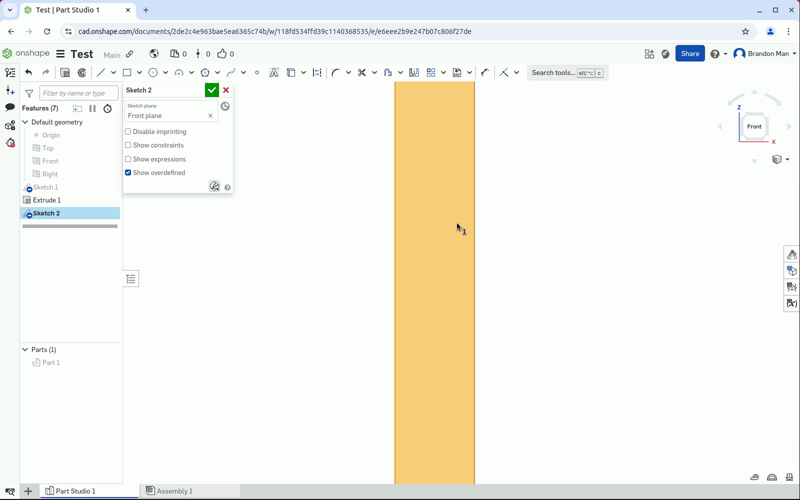
scroll(-6)
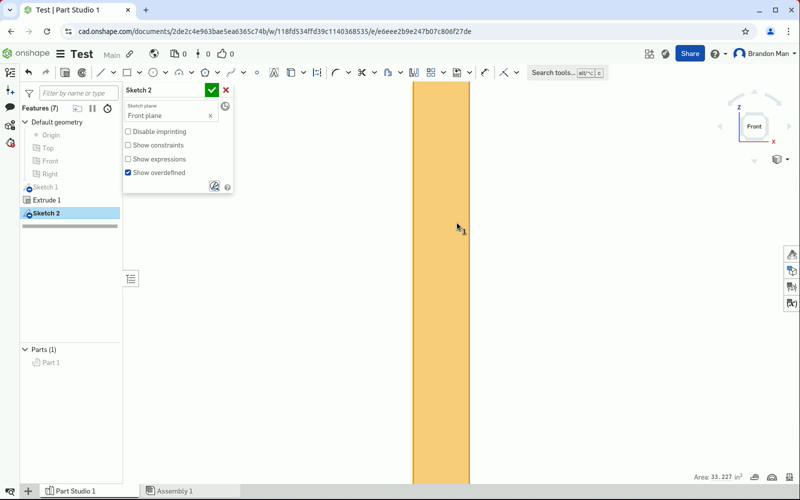
scroll(-6)
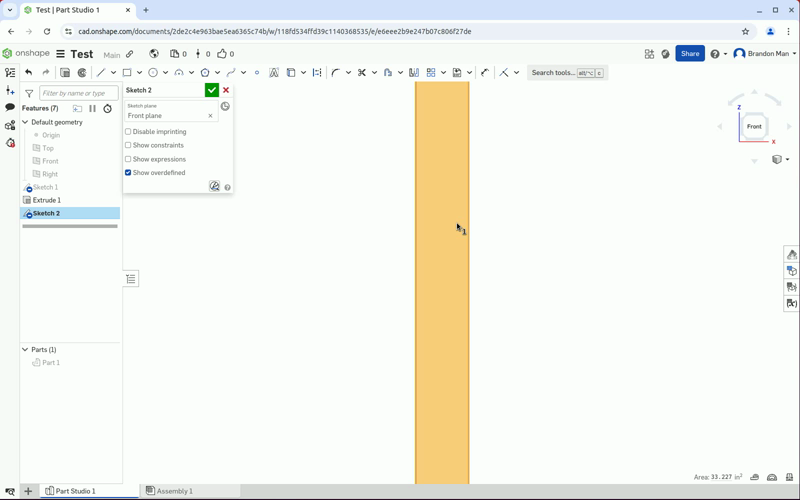
scroll(-6)
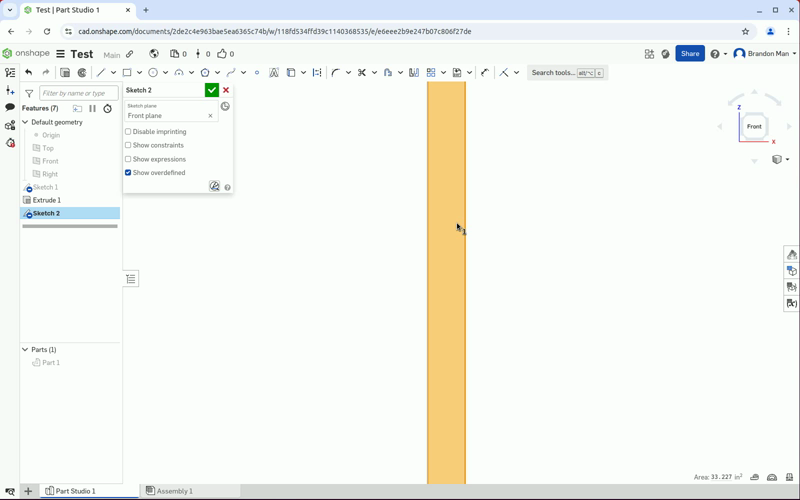
scroll(-6)
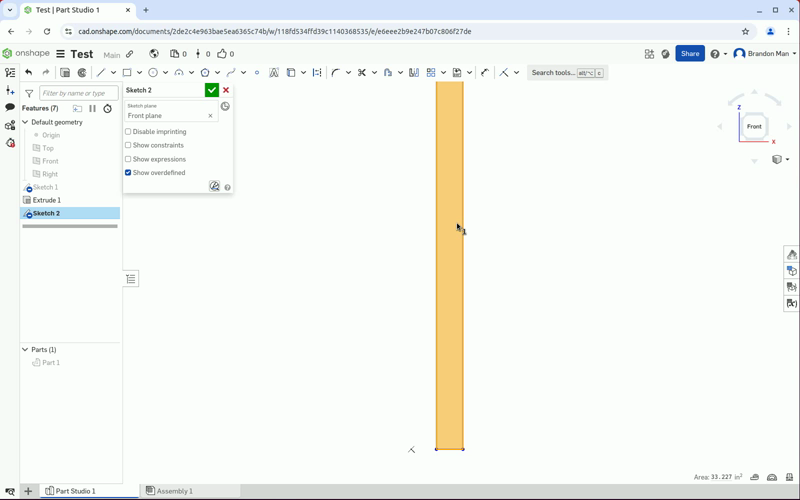
scroll(-6)
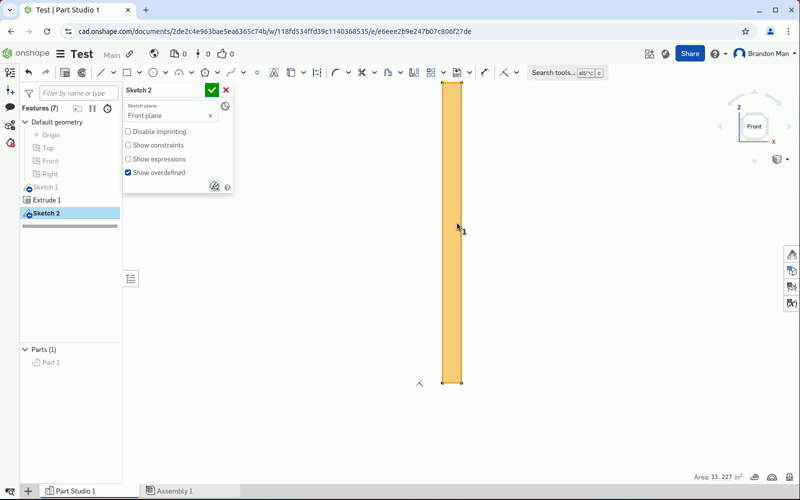
scroll(-6)
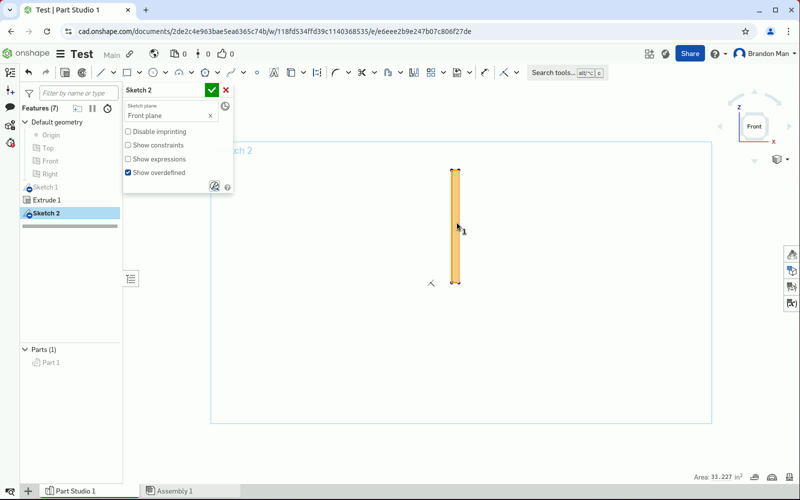
mouse_move(73, 352)
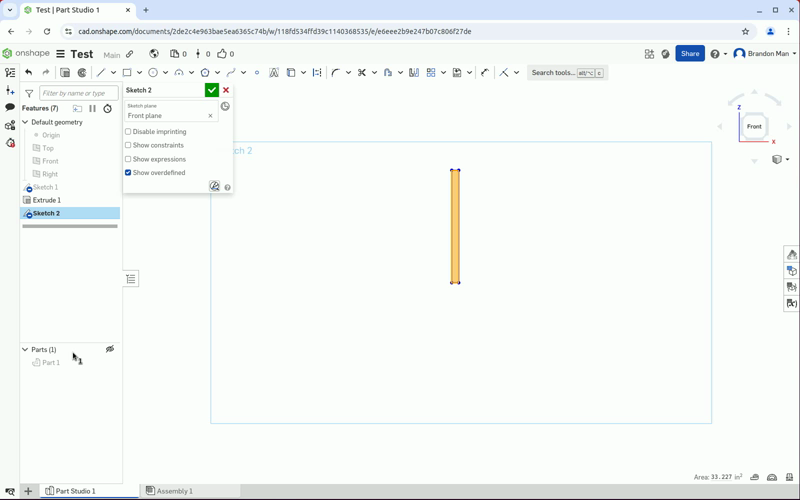
key(shift+y)
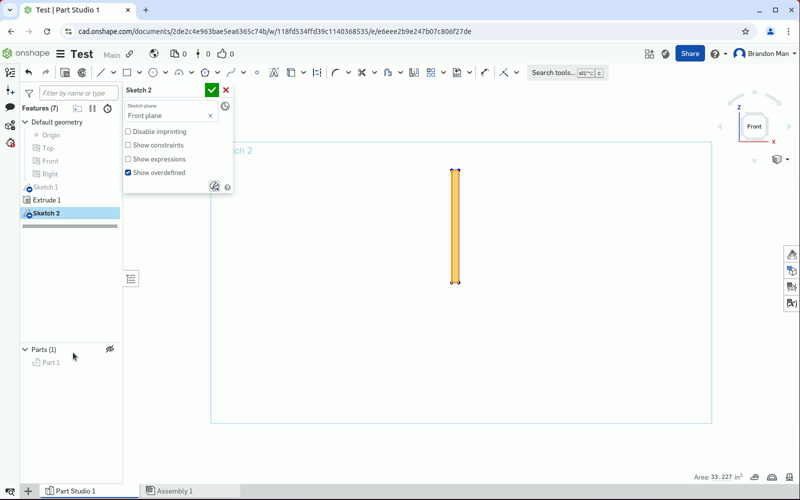
key(shift+e)
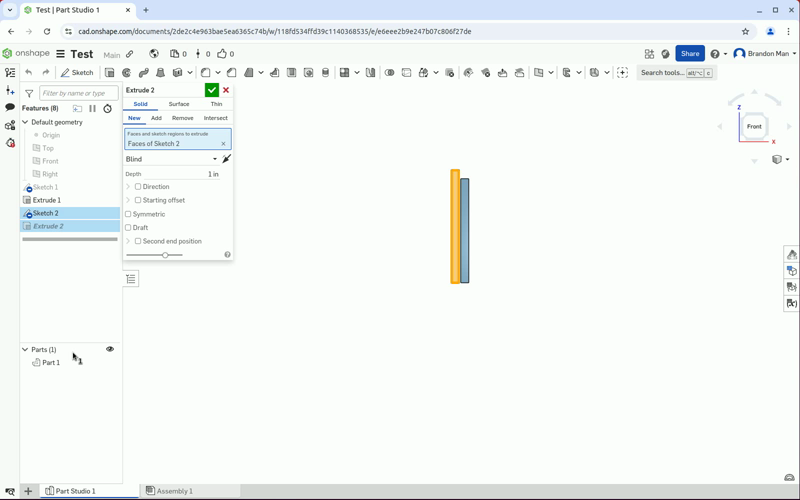
mouse_move(143, 106)
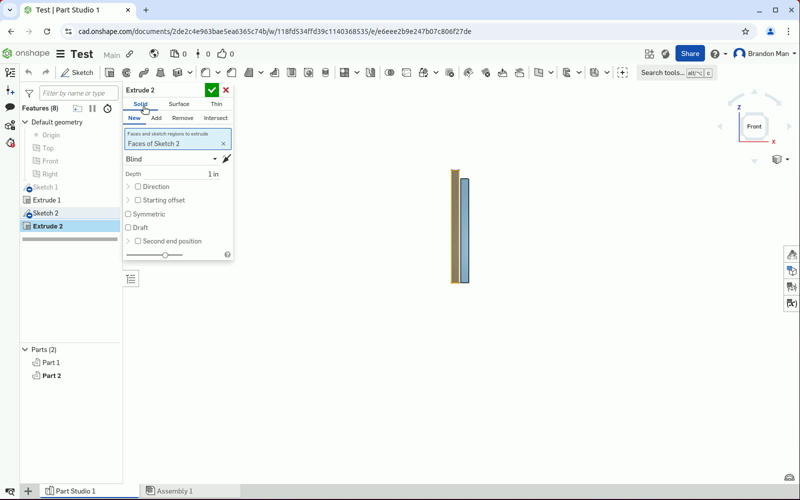
click(143, 106)
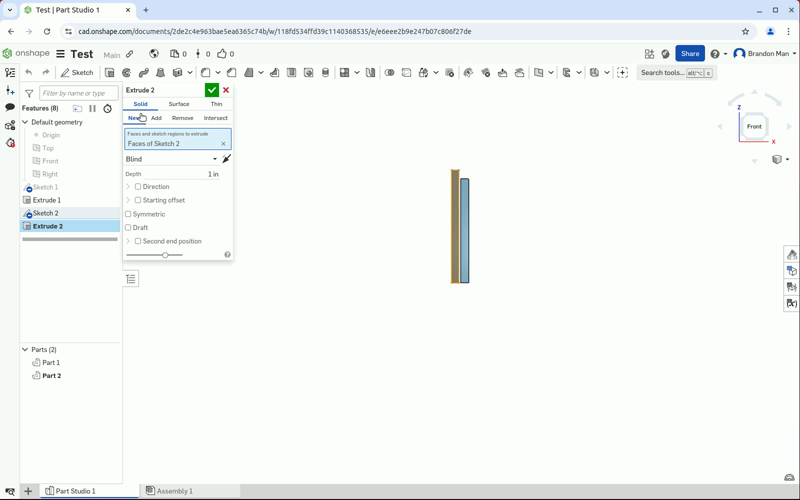
mouse_move(137, 120)
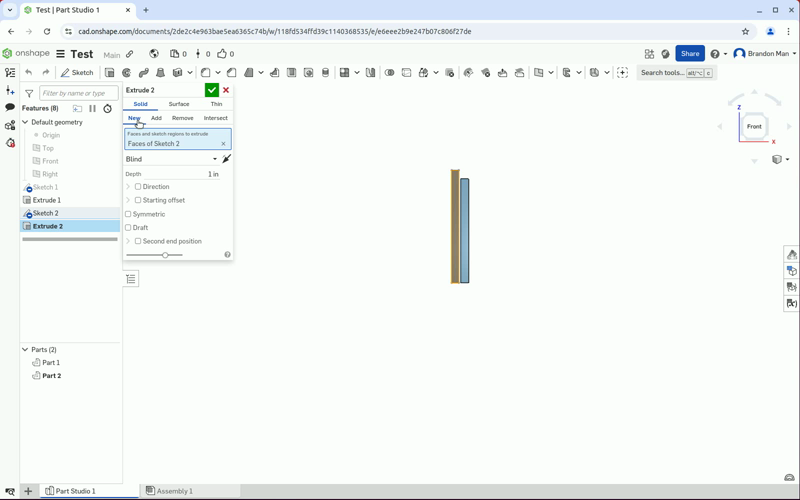
click(137, 120)
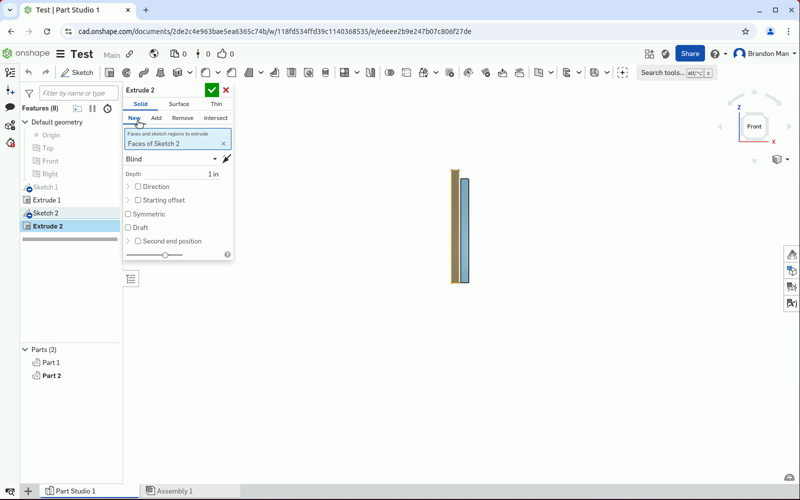
key(tab, 4)
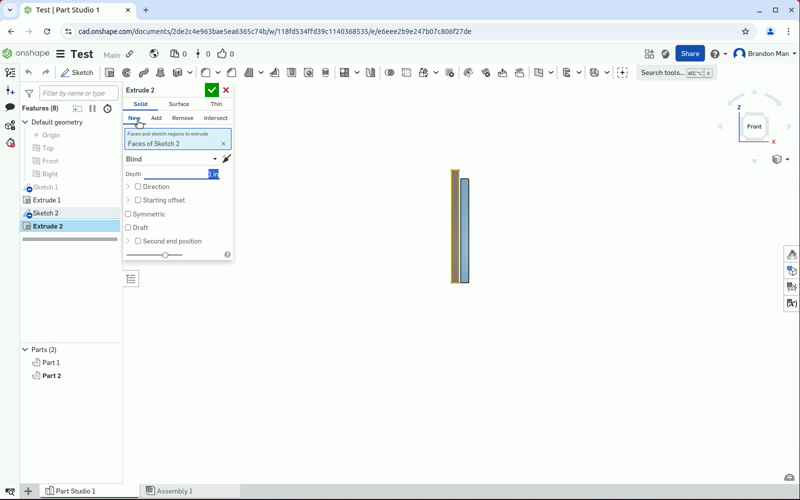
text(0.722)
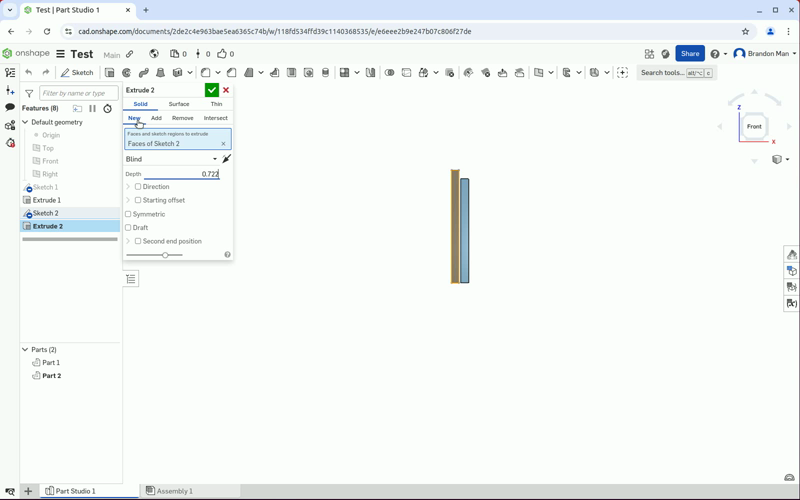
key(enter)
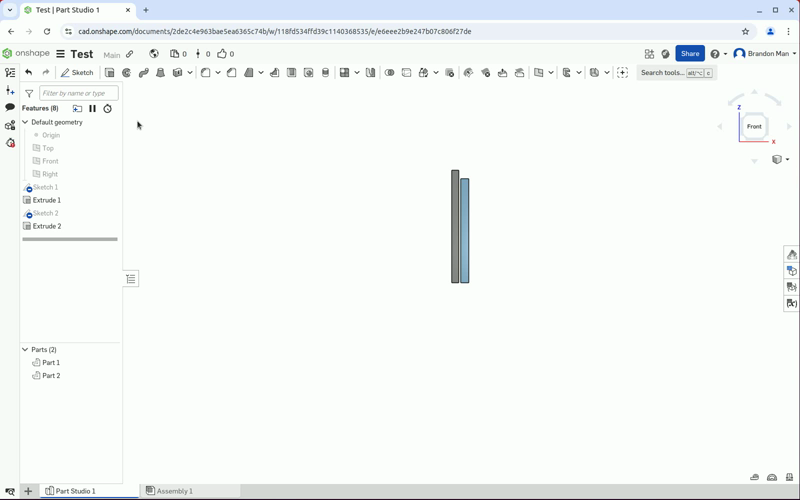
key(shift+h)
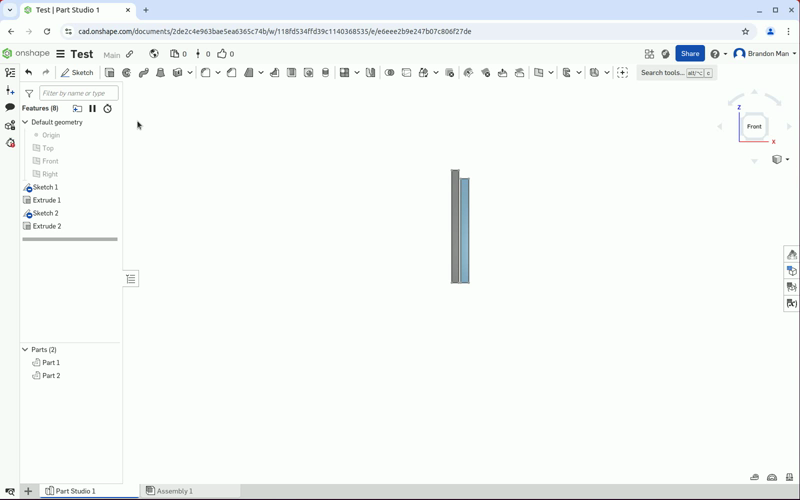
key(shift+h)
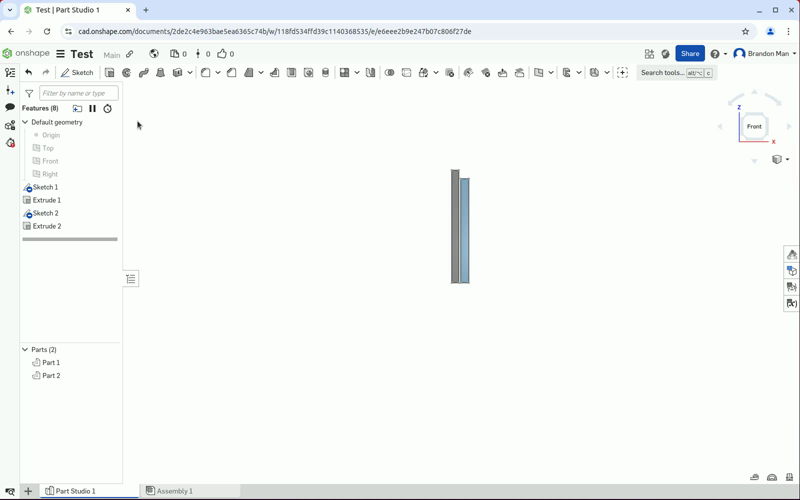
key(shift+7)
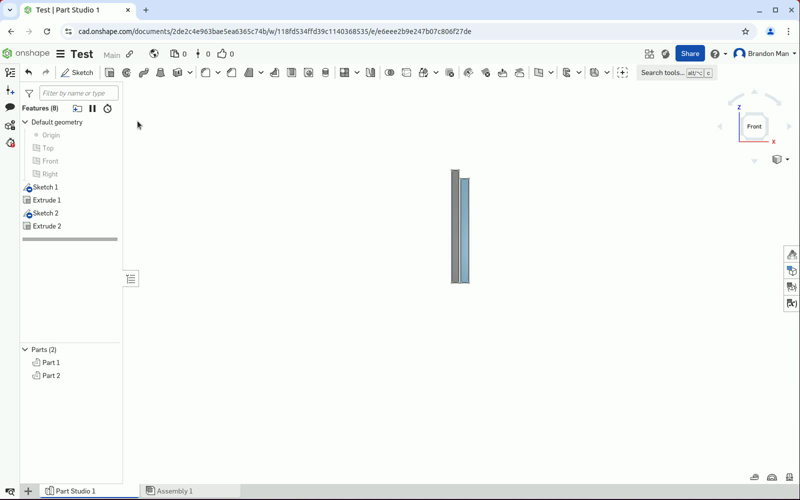
key(left, 2)
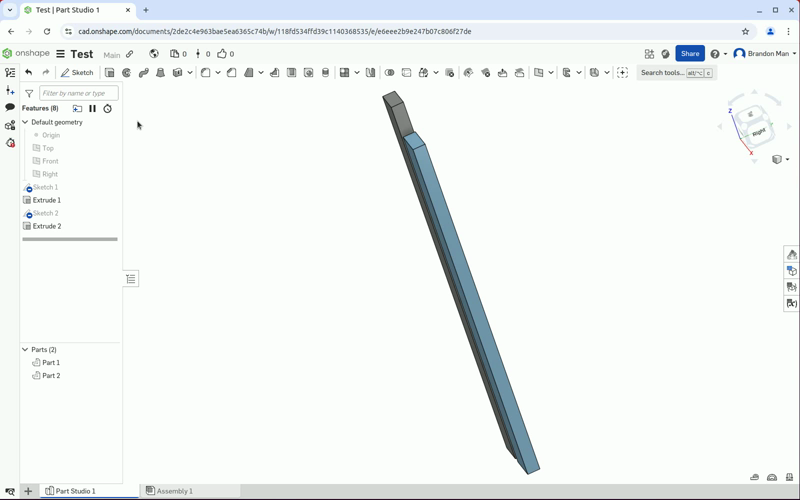
key(down, 2)
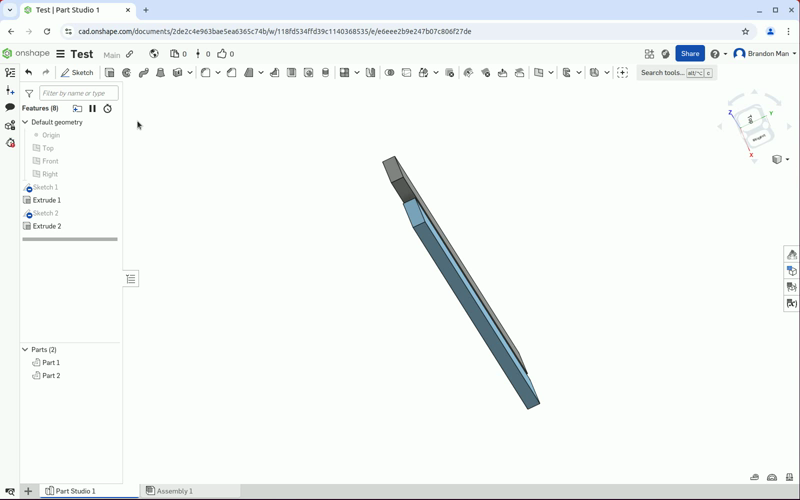
key(up, 2)
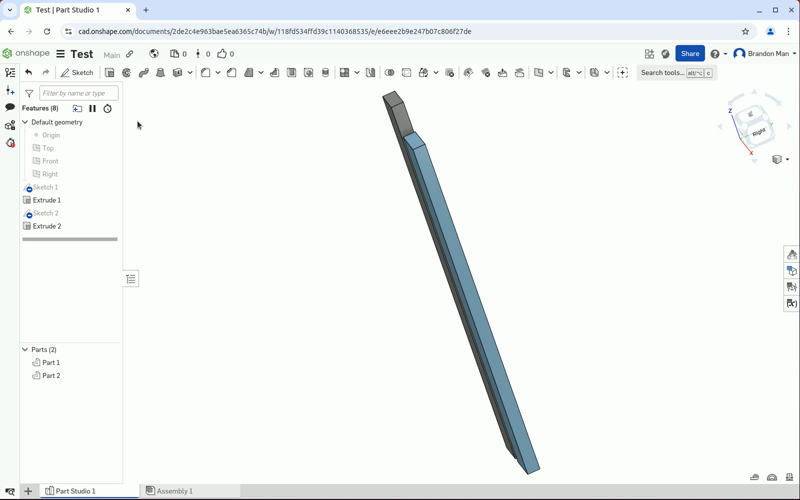
key(right, 2)
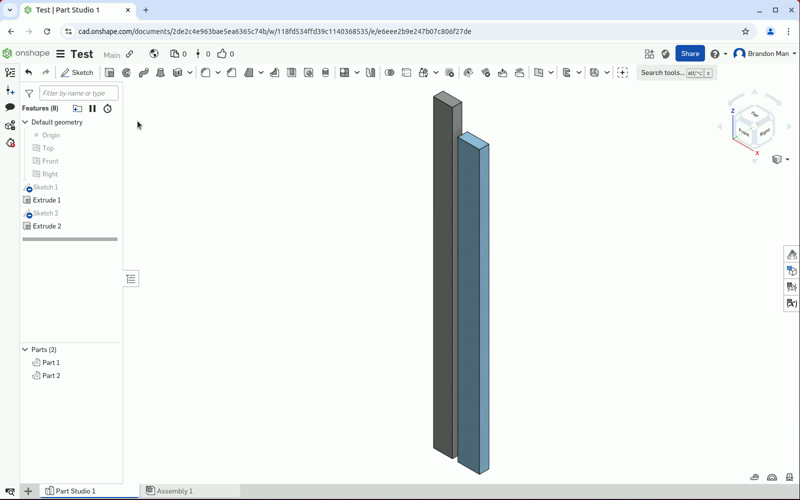
mouse_move(73, 189)
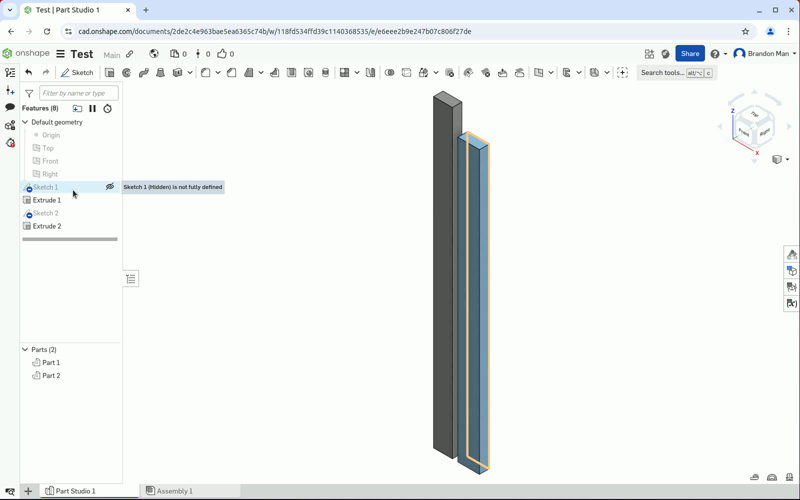
click(73, 189)